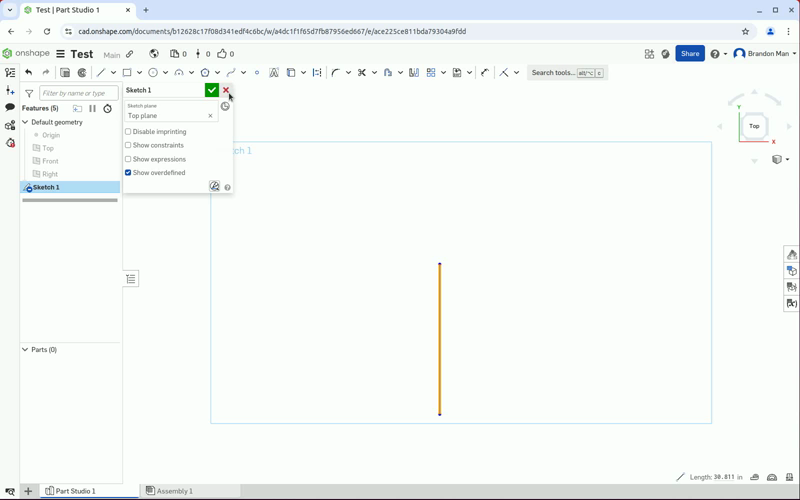
key(shift+h)
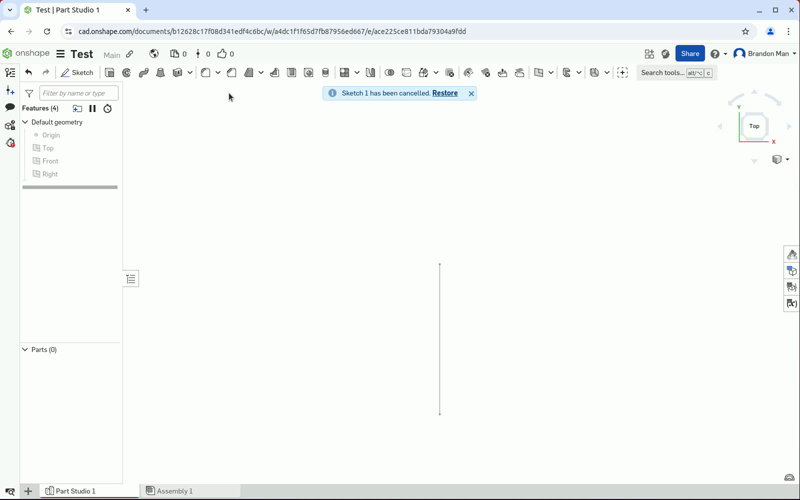
mouse_move(73, 352)
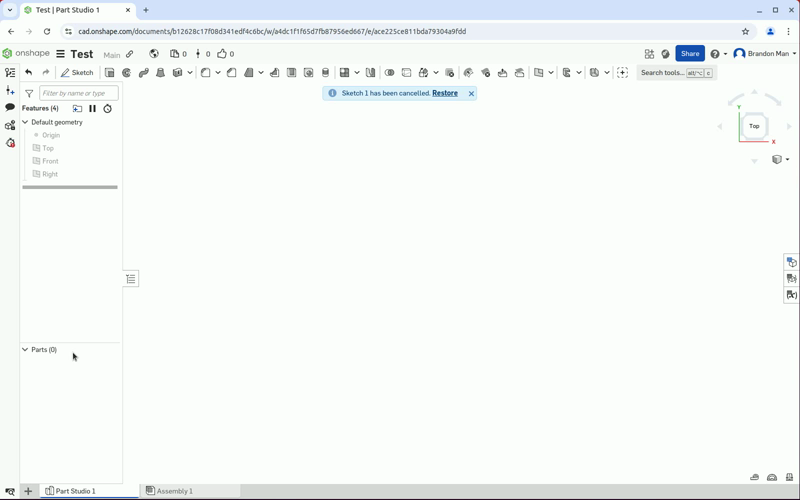
key(y)
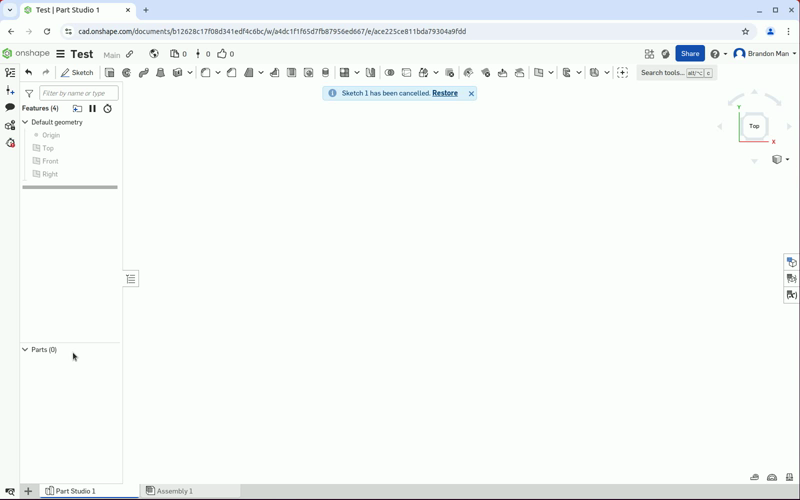
key(shift+p)
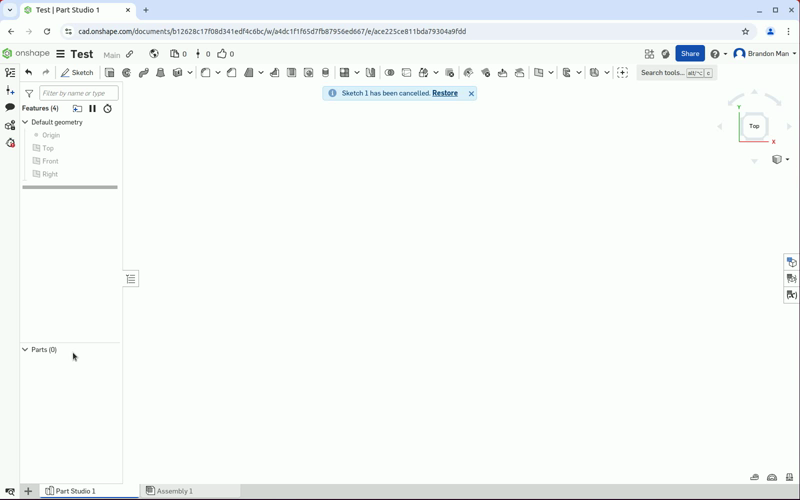
key(space)
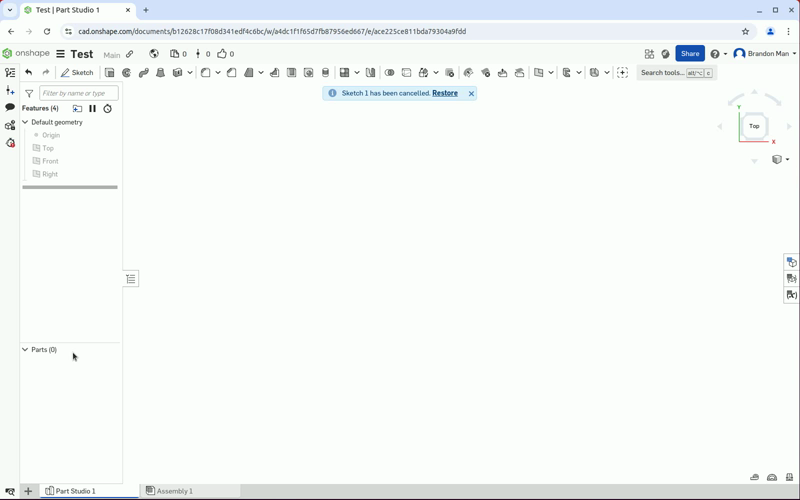
key_down(shift)
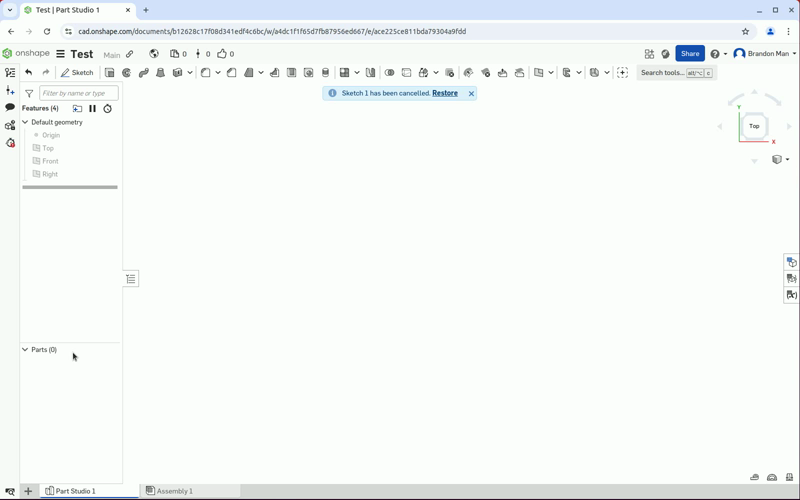
key(up)
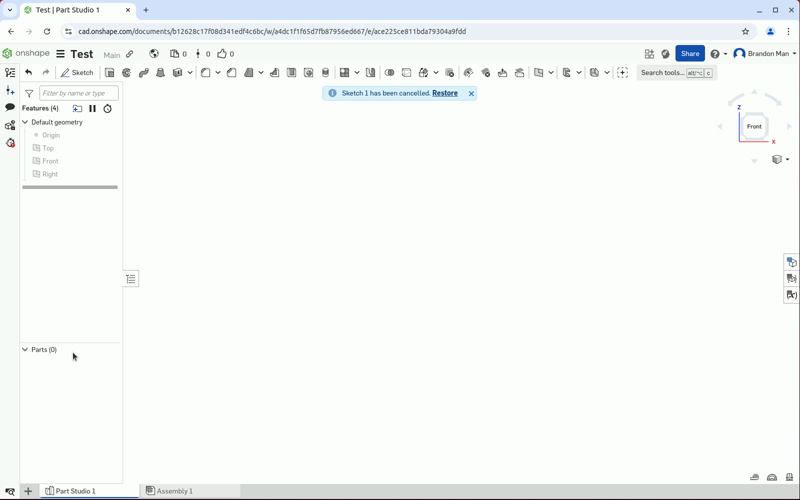
key_up(shift)
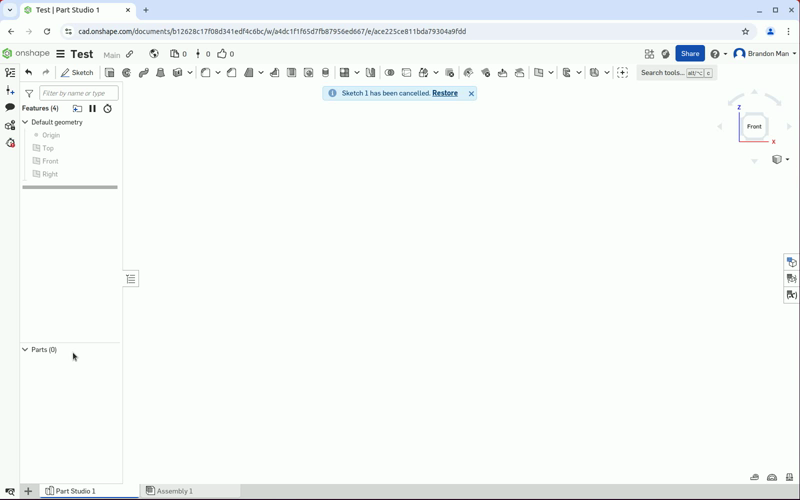
mouse_move(73, 352)
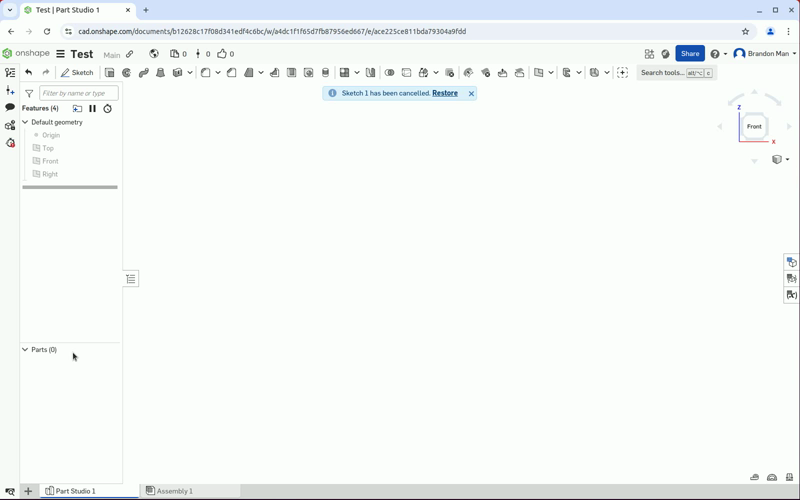
key(shift+y)
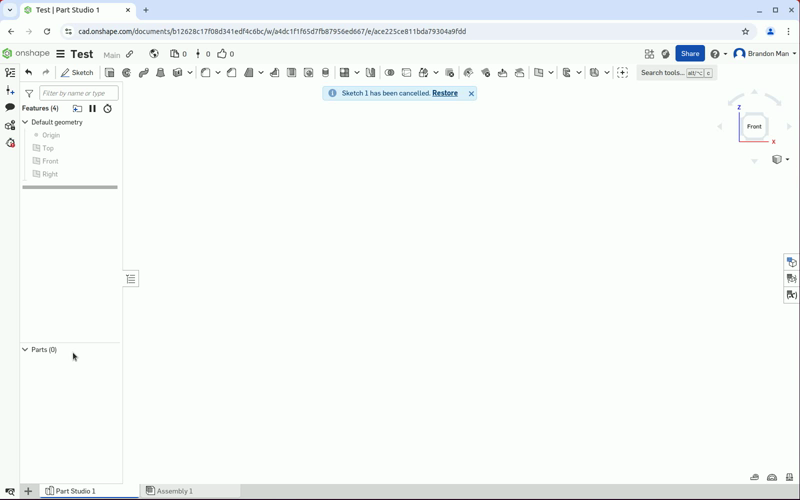
key(shift+s)
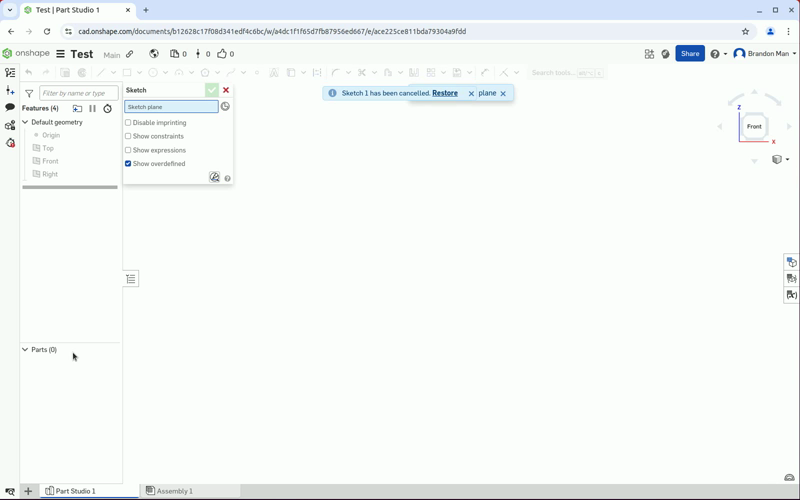
mouse_move(73, 163)
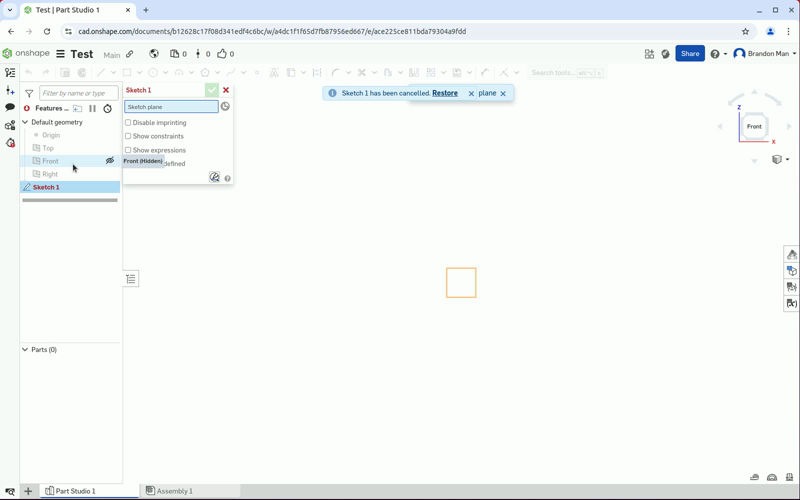
click(73, 163)
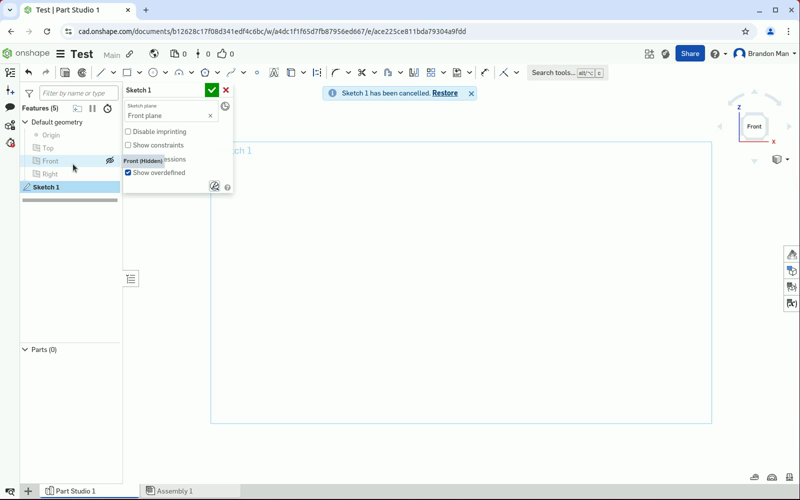
mouse_move(73, 352)
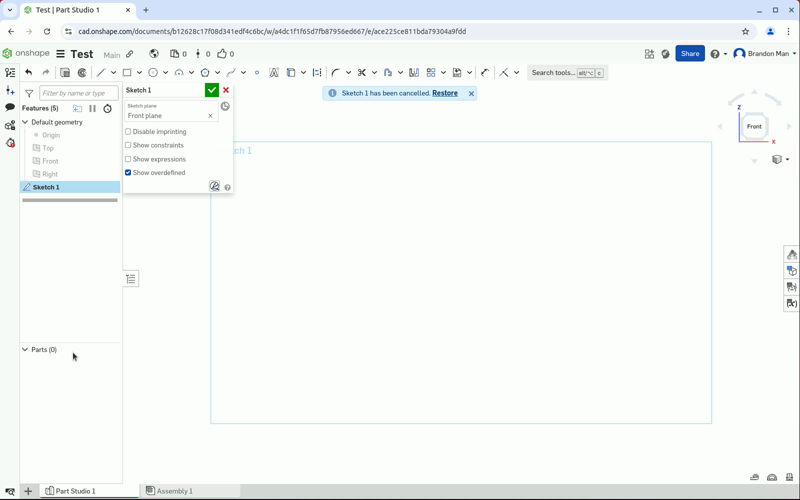
key(y)
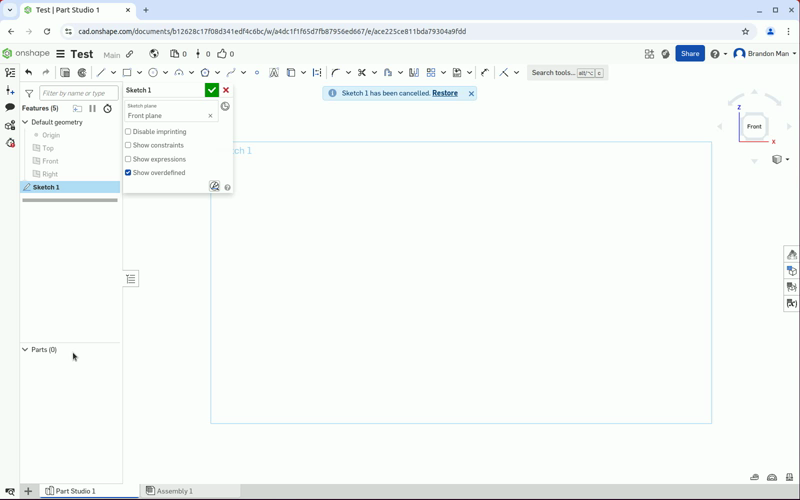
key(l)
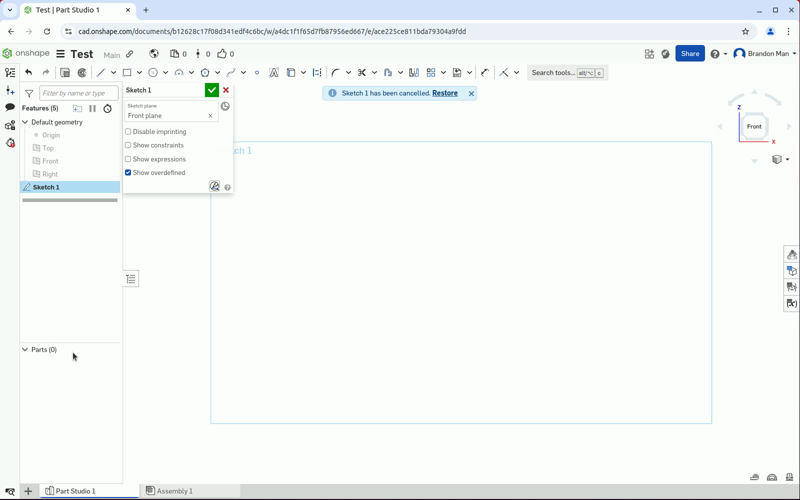
key_down(shift)
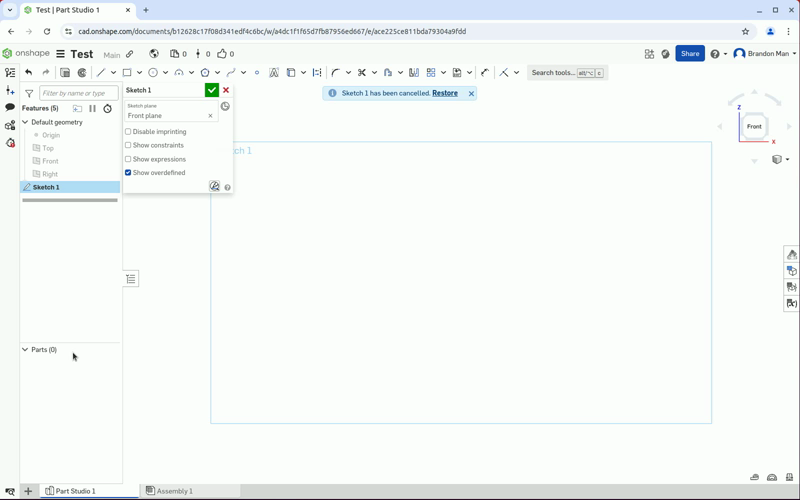
mouse_move(460, 250)
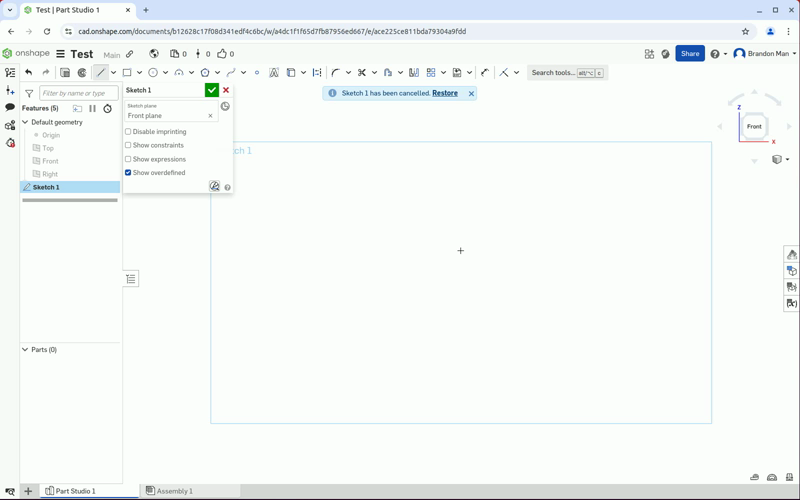
click(460, 250)
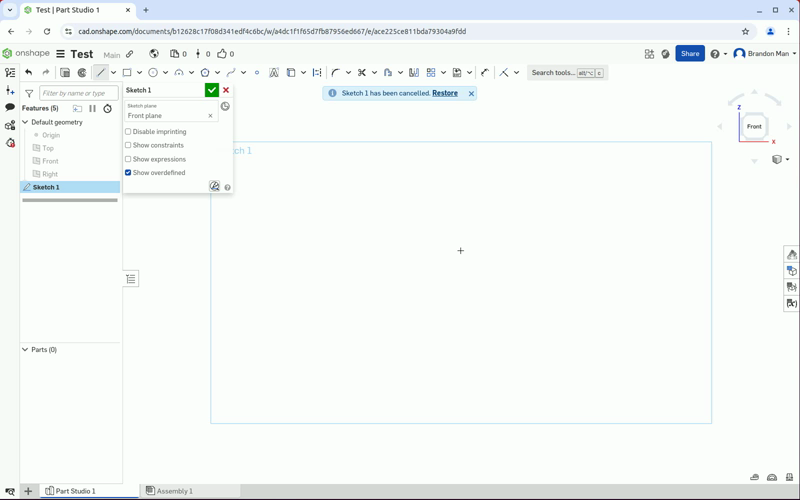
key_up(shift)
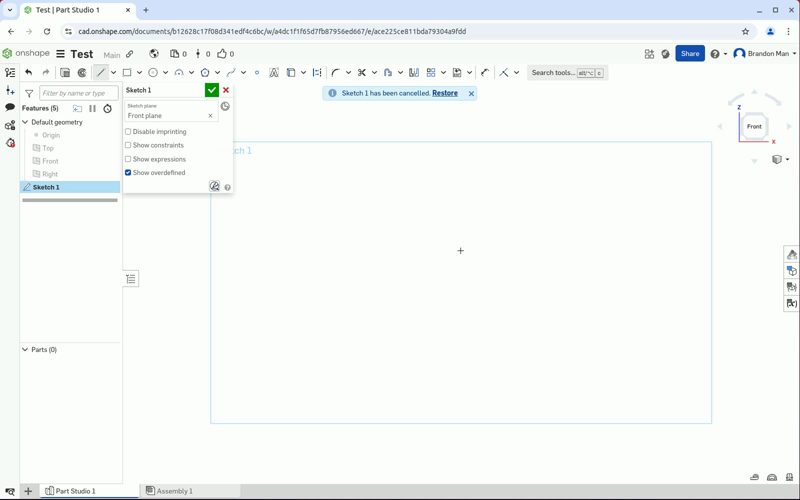
key_down(shift)
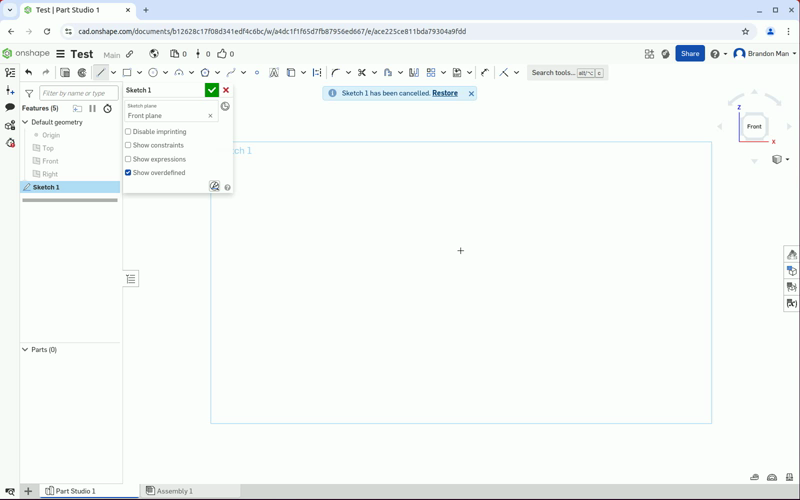
mouse_move(522, 250)
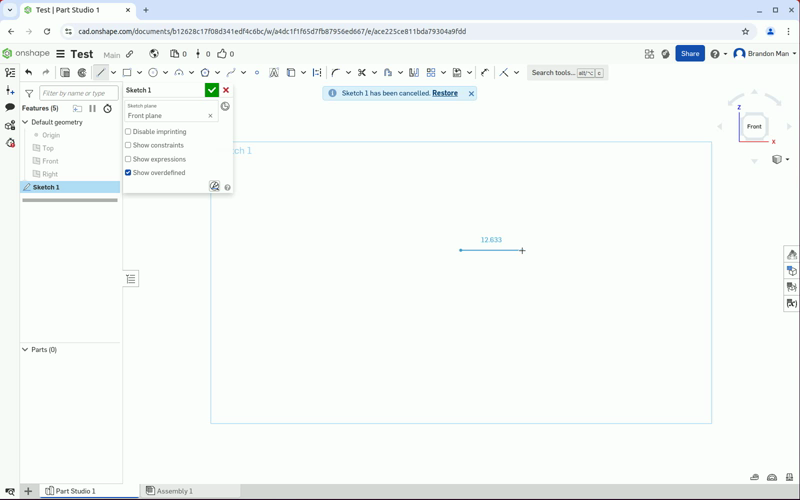
click(522, 250)
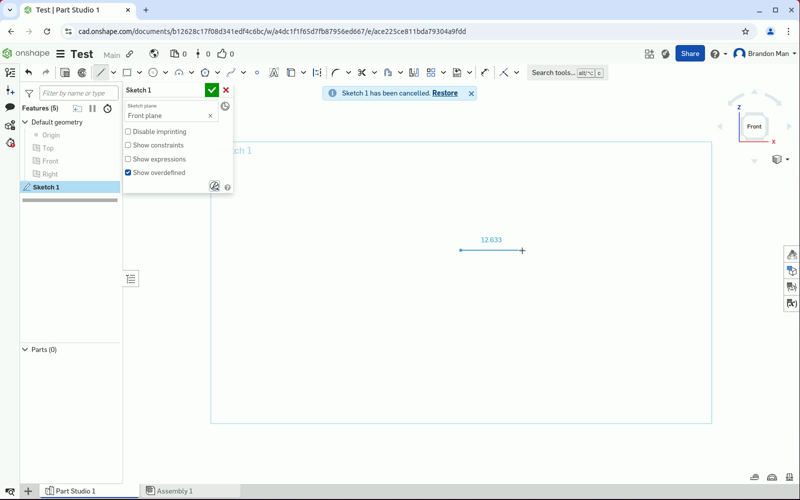
key_up(shift)
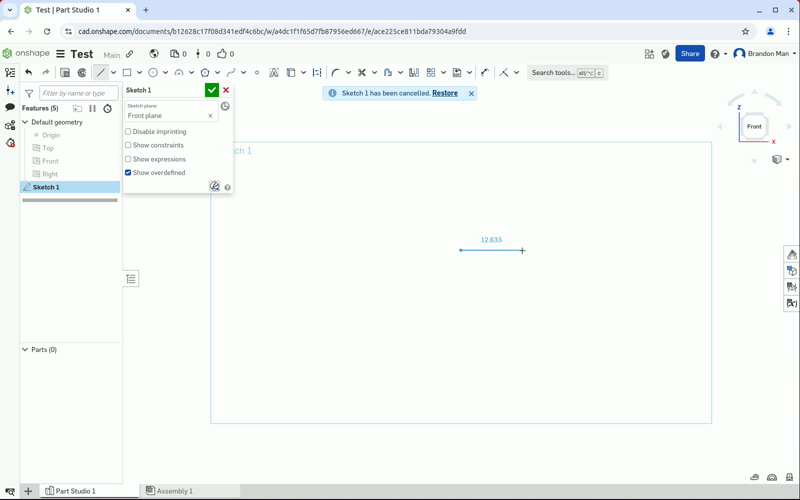
key_down(shift)
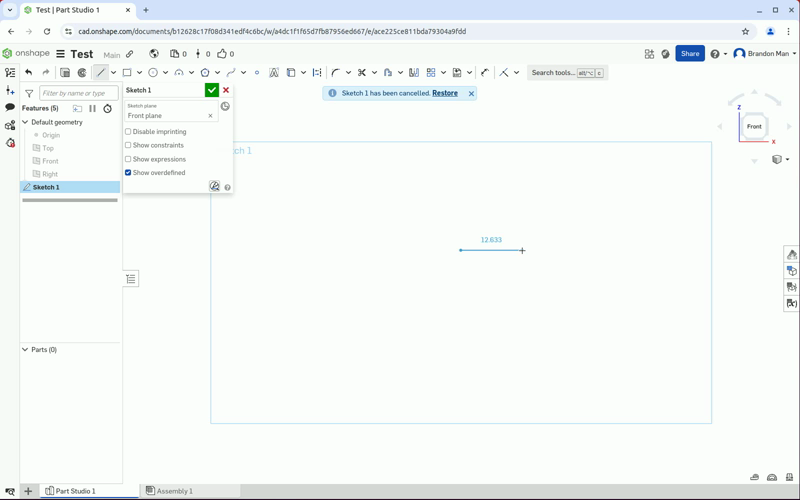
mouse_move(552, 250)
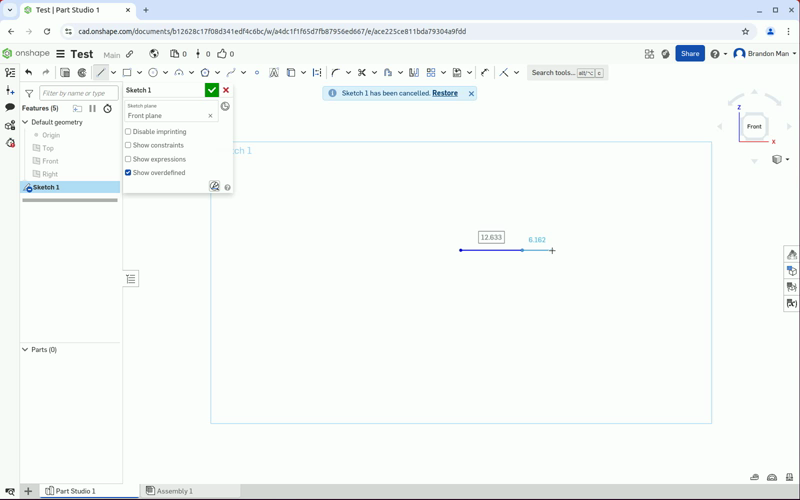
mouse_move(522, 305)
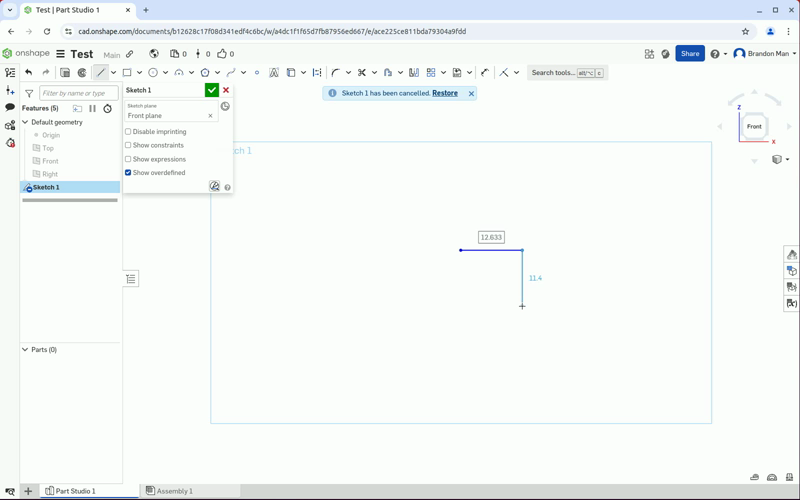
click(522, 305)
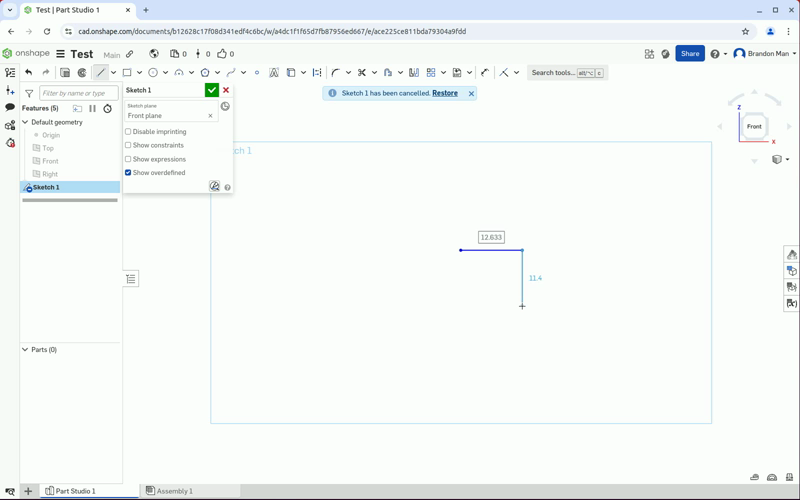
key_up(shift)
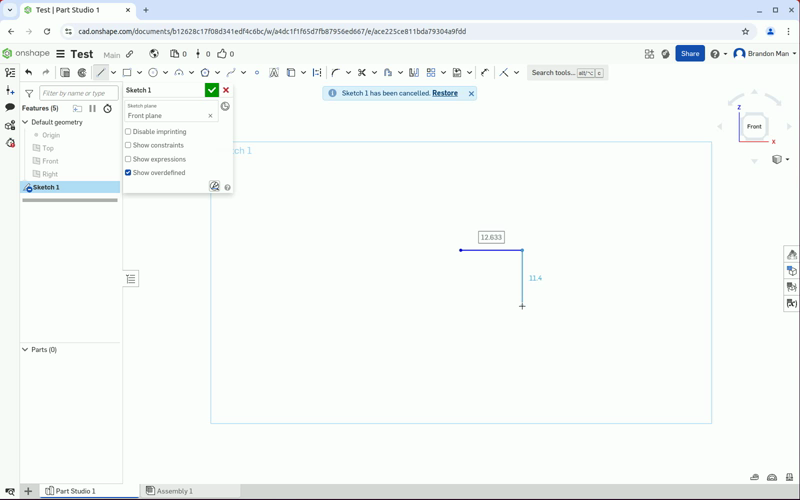
key_down(shift)
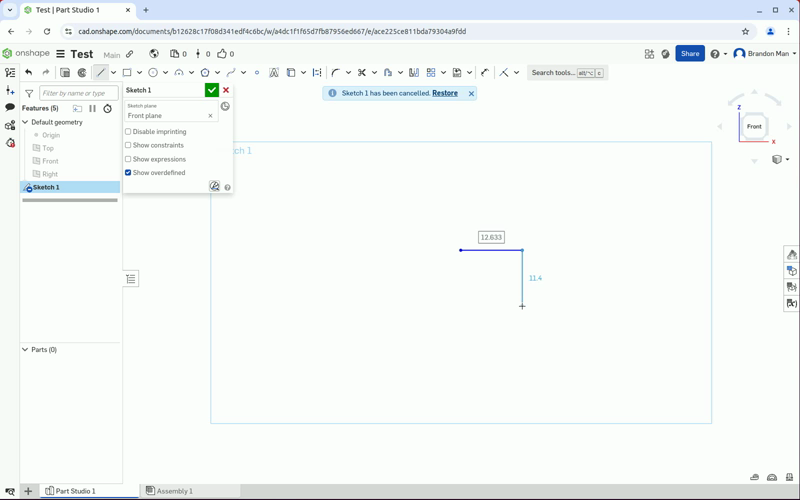
mouse_move(552, 305)
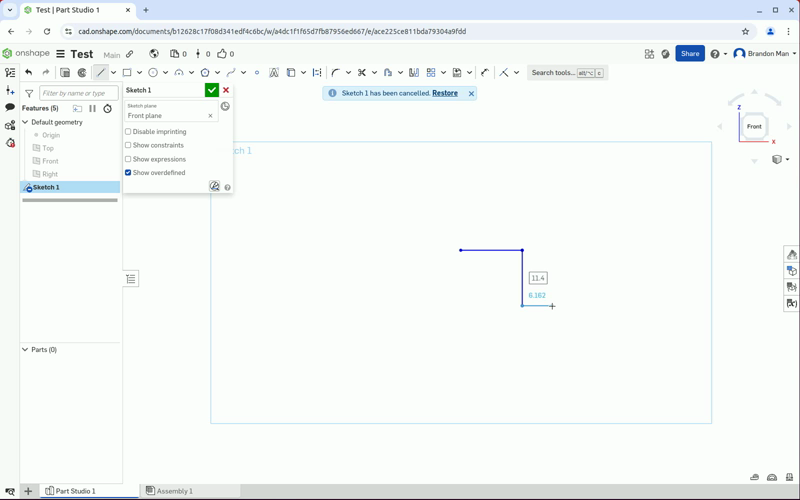
mouse_move(573, 305)
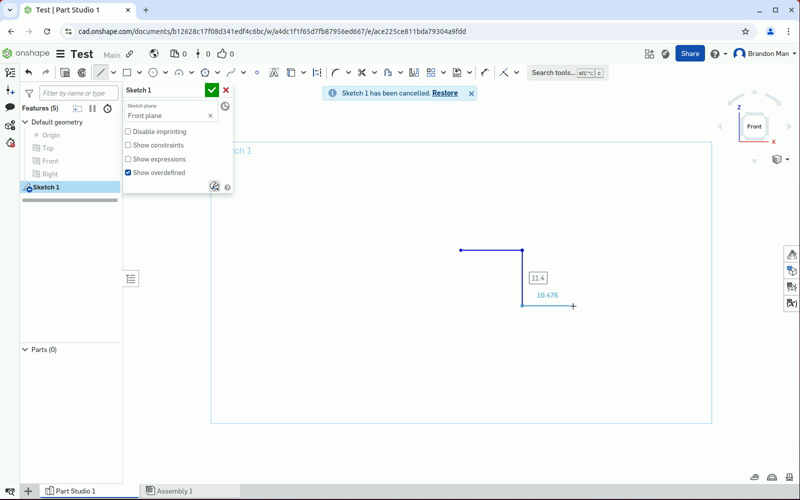
click(573, 305)
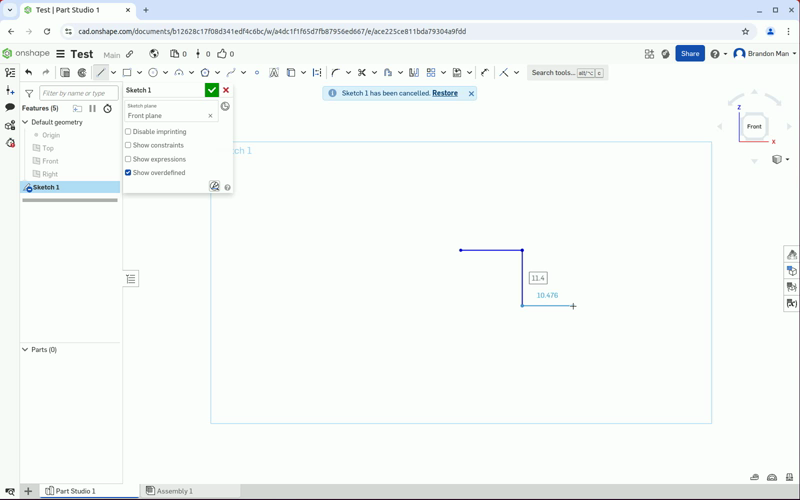
key_up(shift)
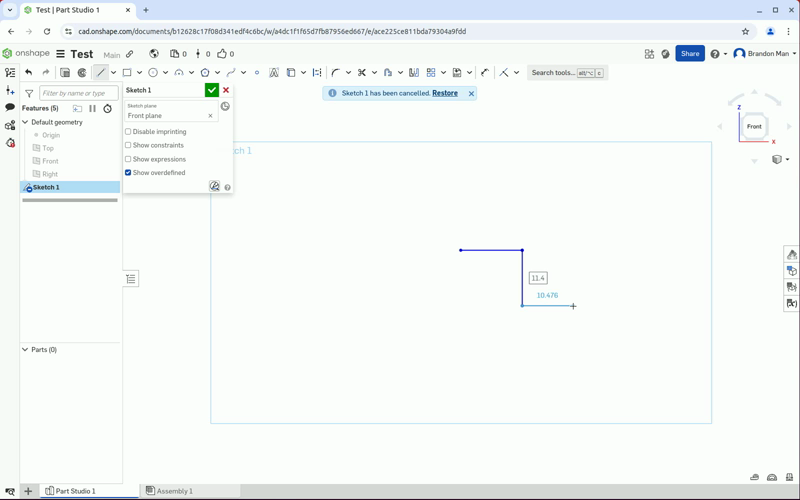
key_down(shift)
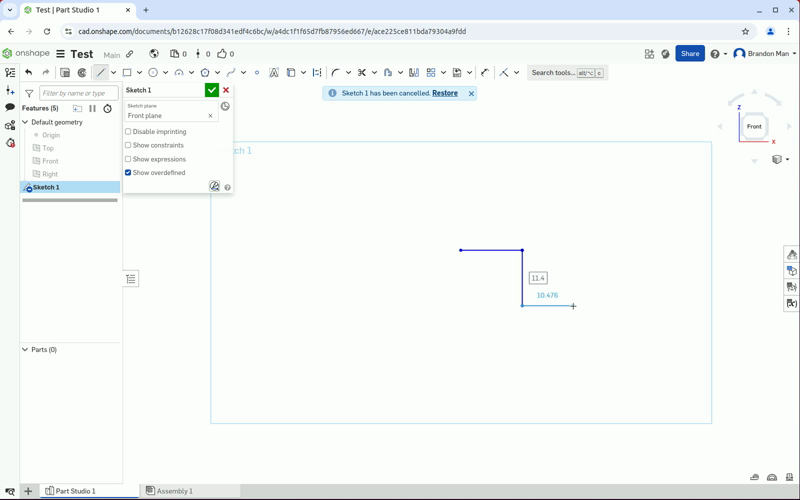
mouse_move(589, 305)
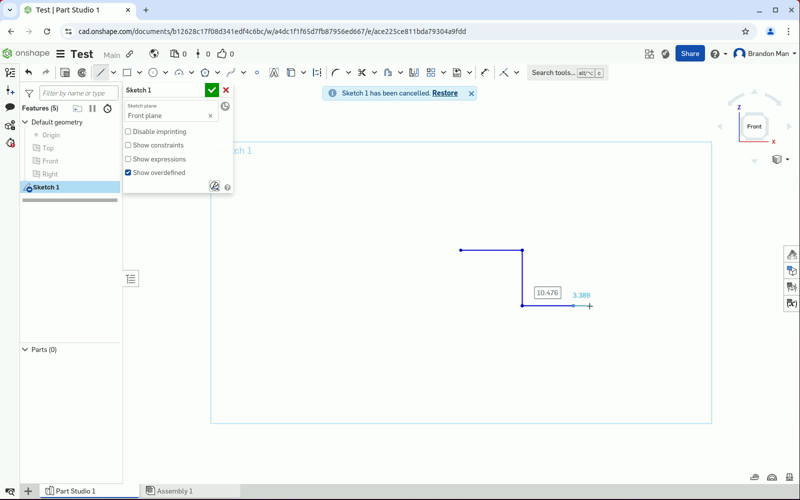
mouse_move(573, 258)
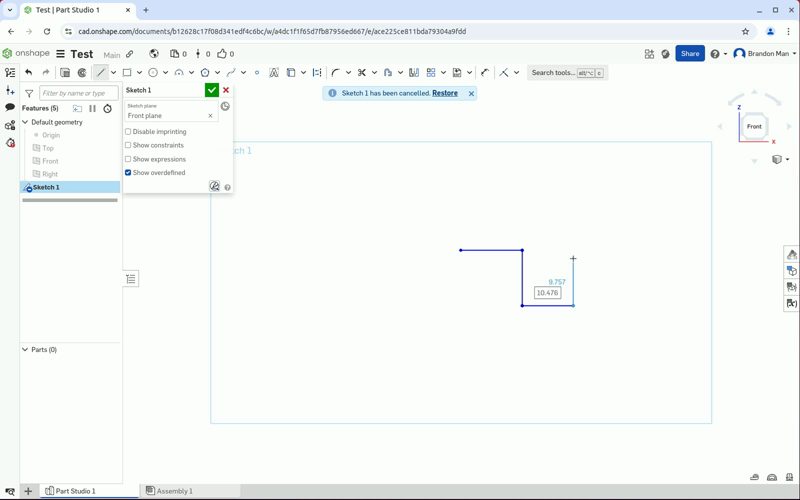
click(573, 258)
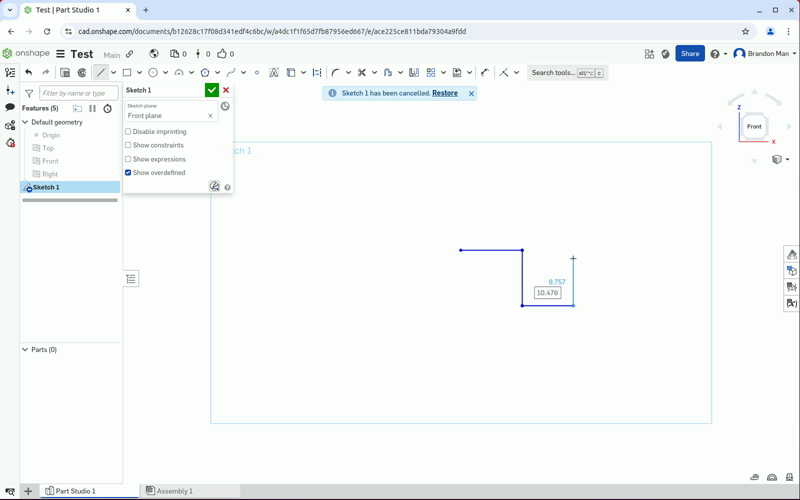
key_up(shift)
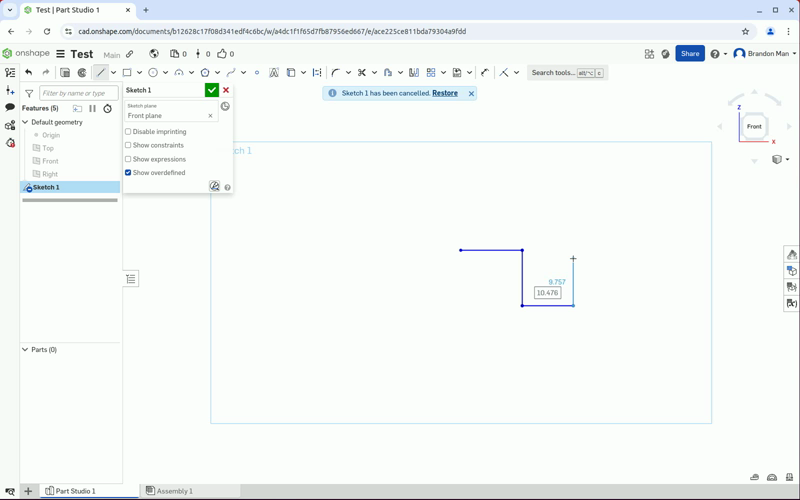
key_down(shift)
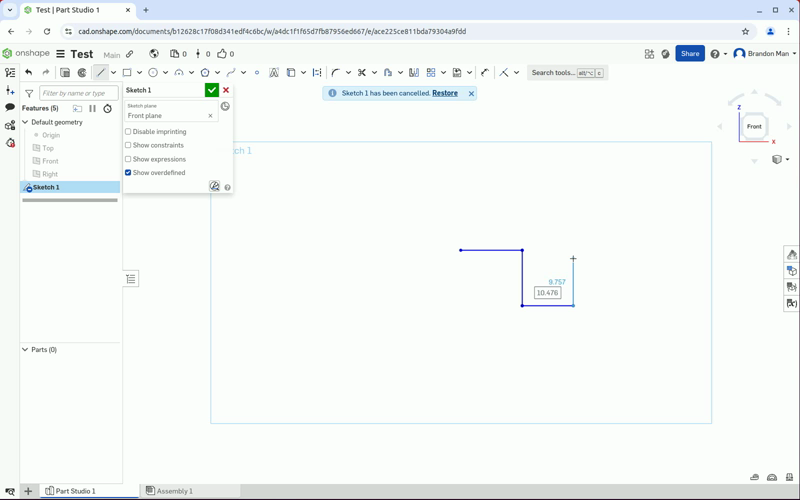
mouse_move(589, 258)
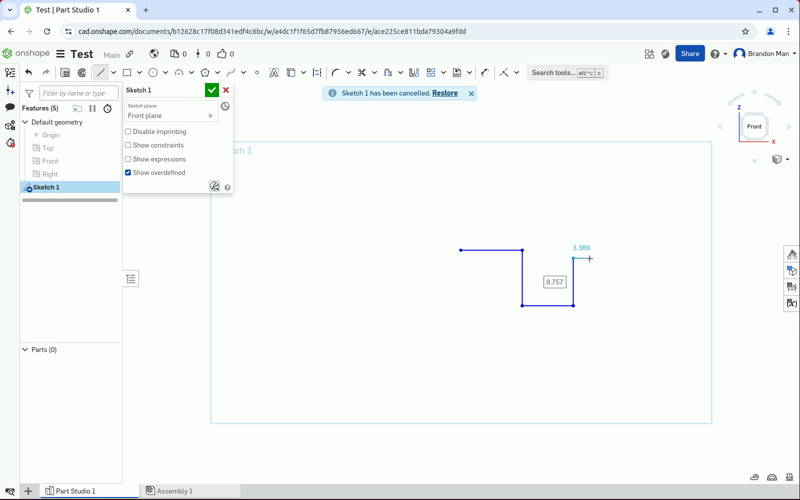
mouse_move(556, 258)
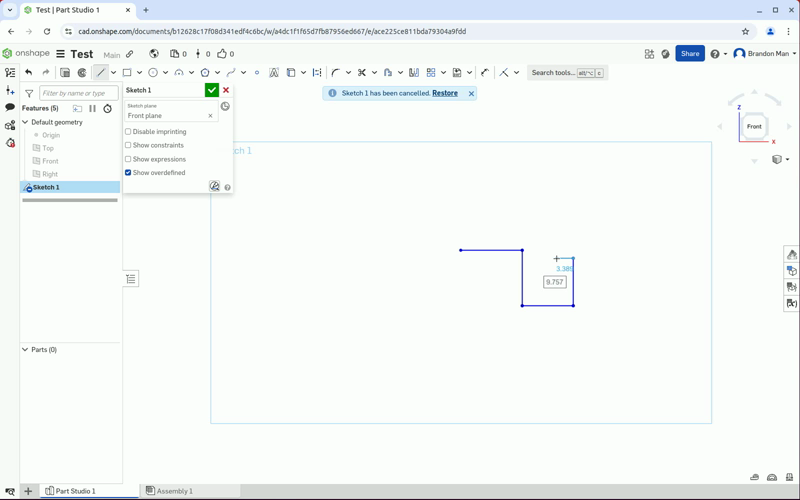
click(556, 258)
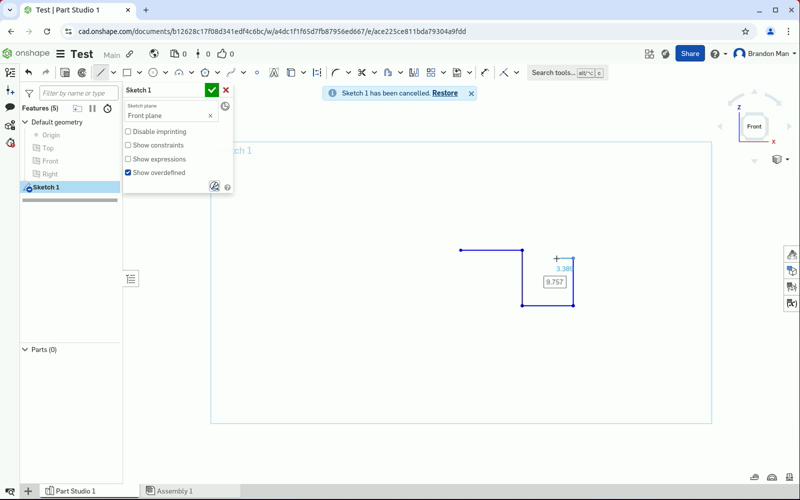
key_up(shift)
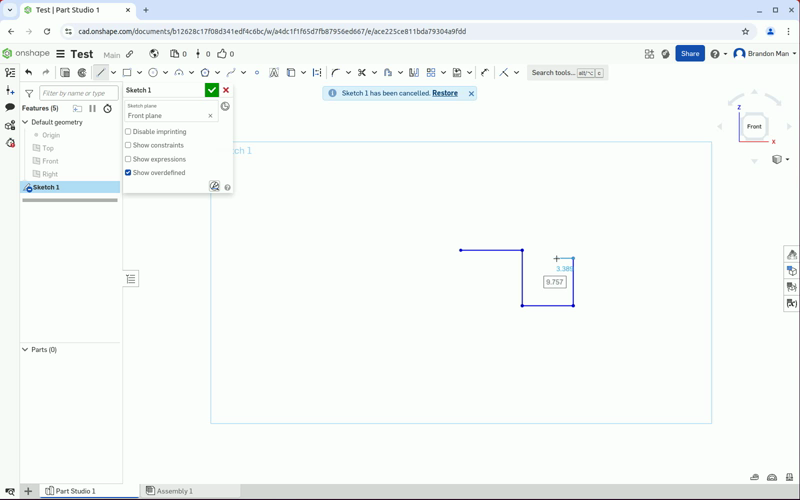
key_down(shift)
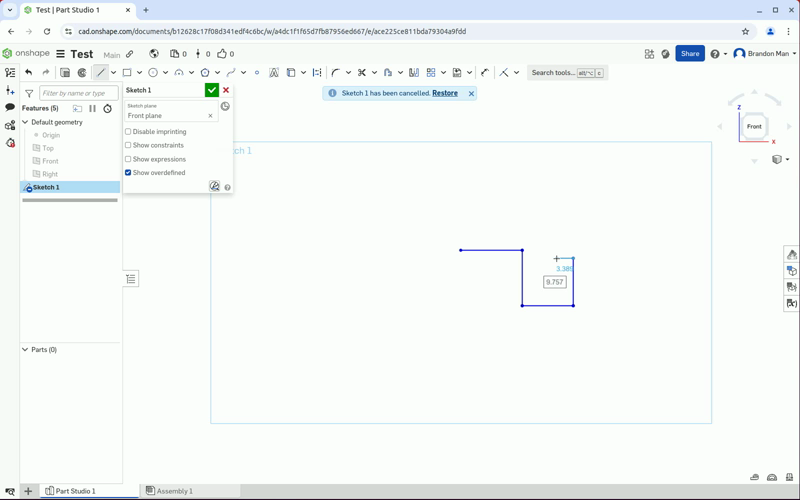
mouse_move(586, 258)
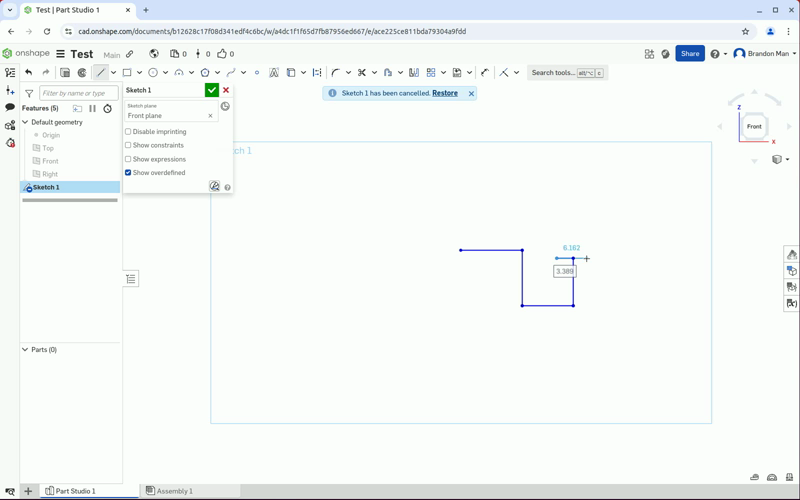
mouse_move(519, 229)
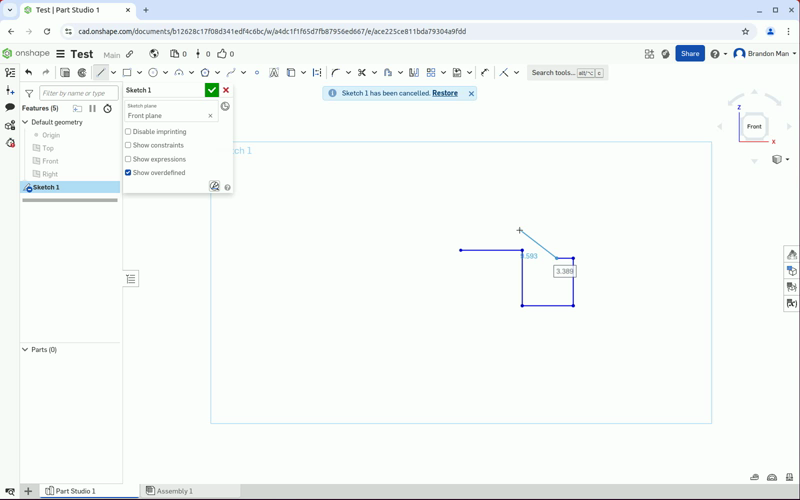
click(519, 229)
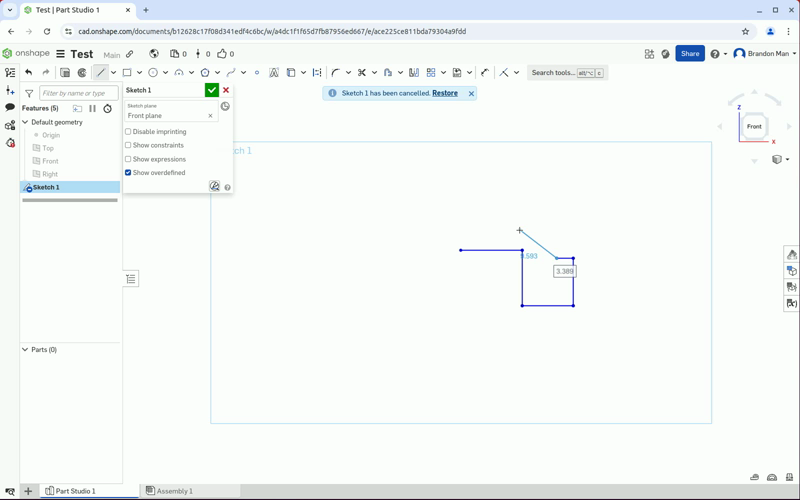
key_up(shift)
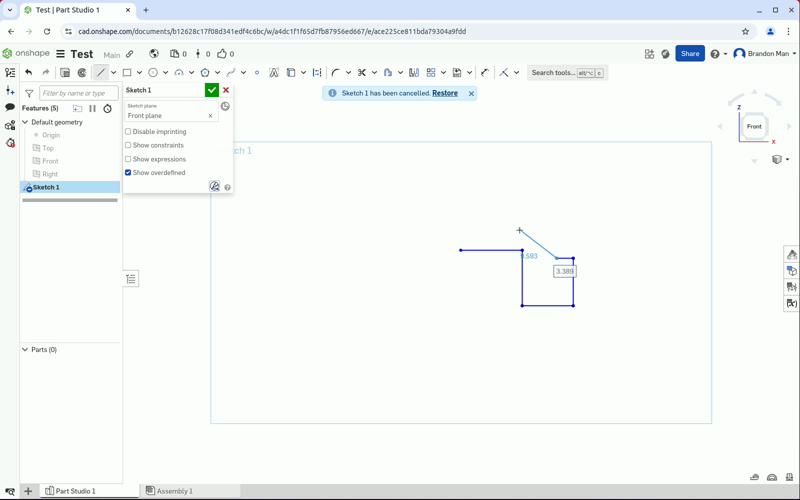
key_down(shift)
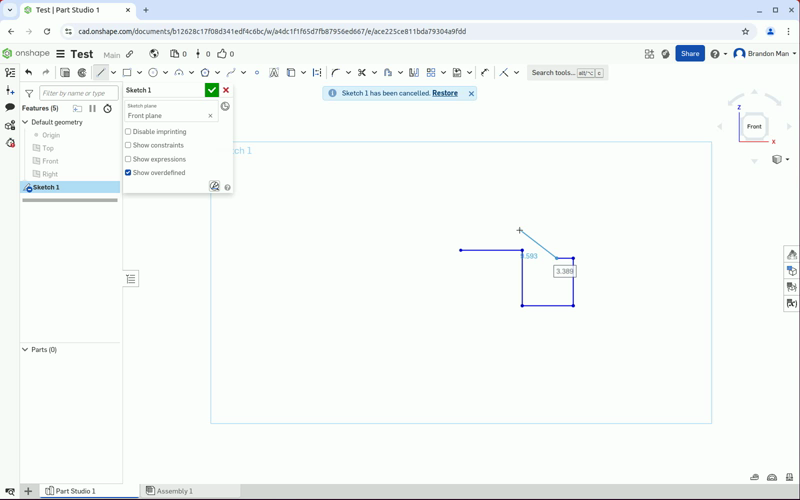
mouse_move(549, 229)
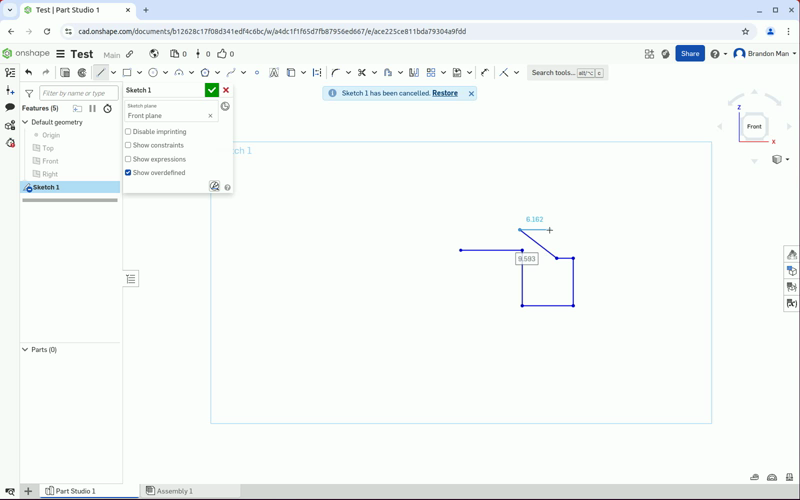
mouse_move(460, 229)
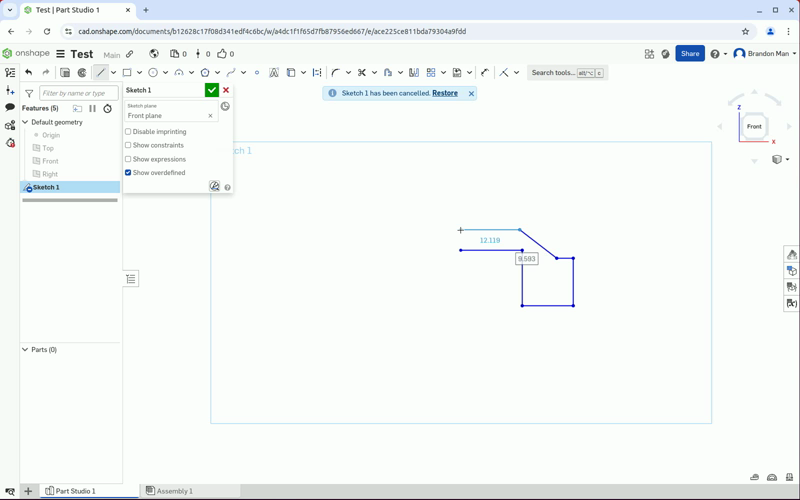
click(460, 229)
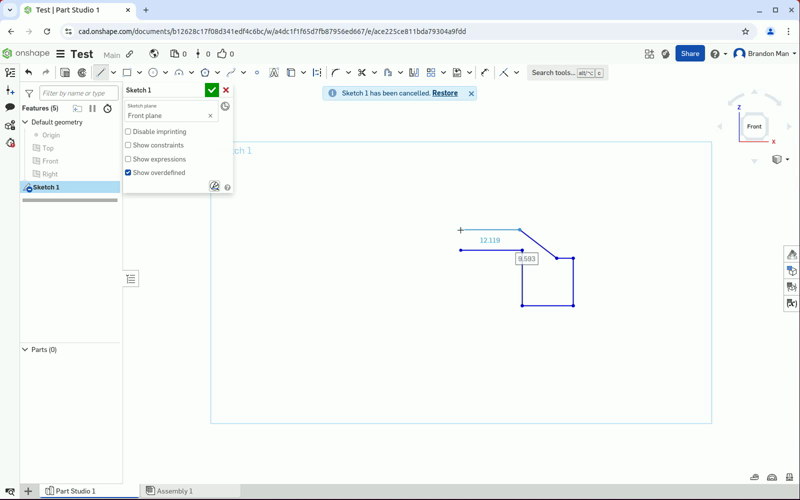
key_up(shift)
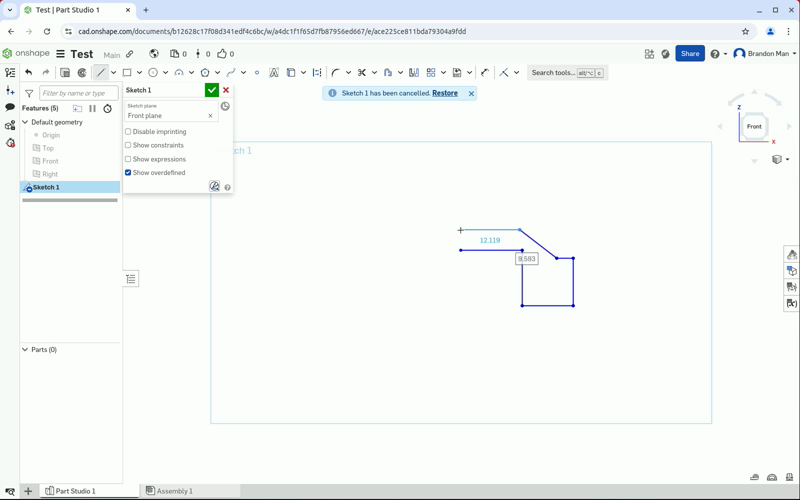
mouse_move(490, 229)
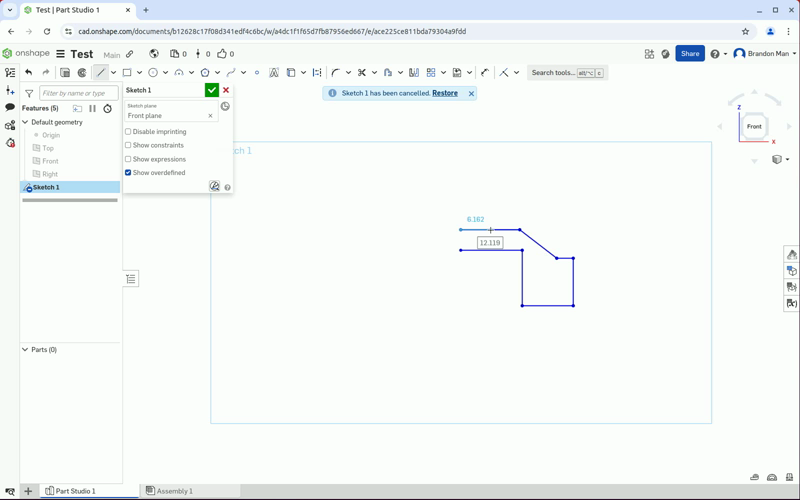
key_down(shift)
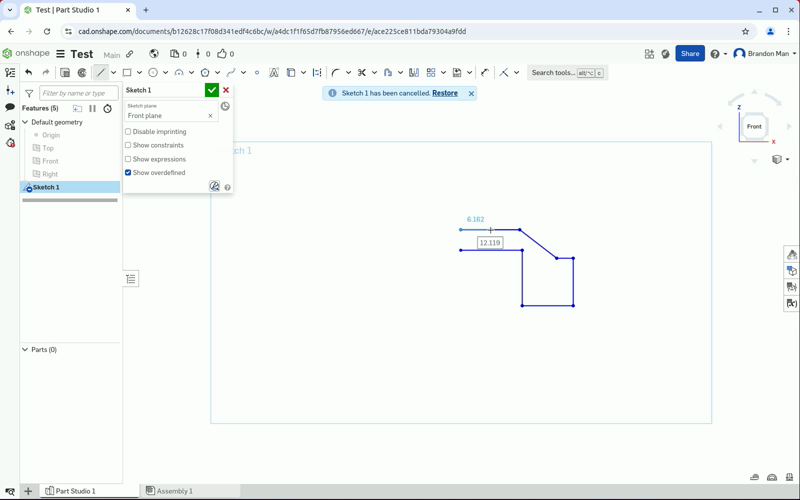
mouse_move(460, 250)
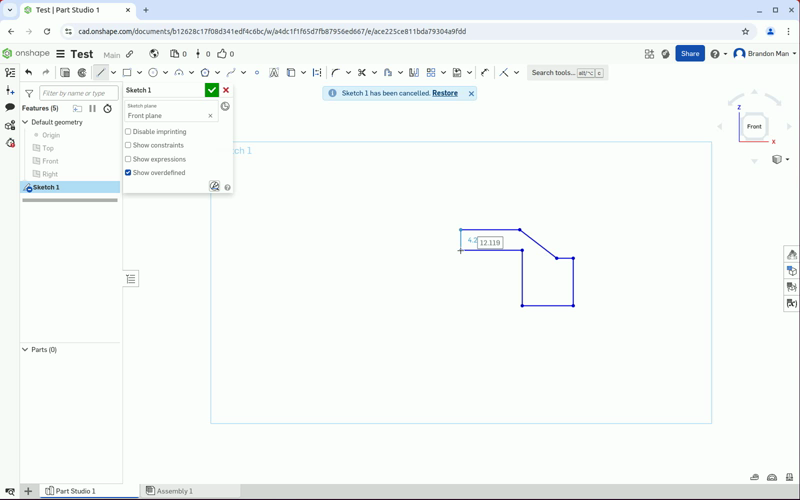
key_up(shift)
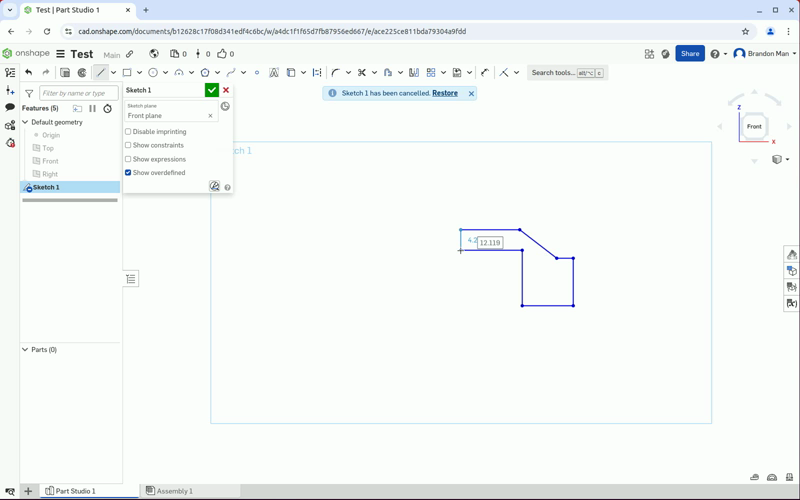
click(460, 250)
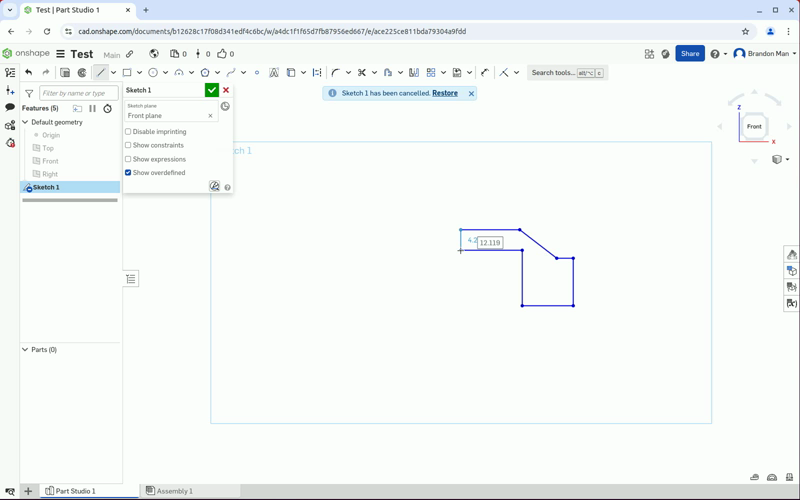
key(esc)
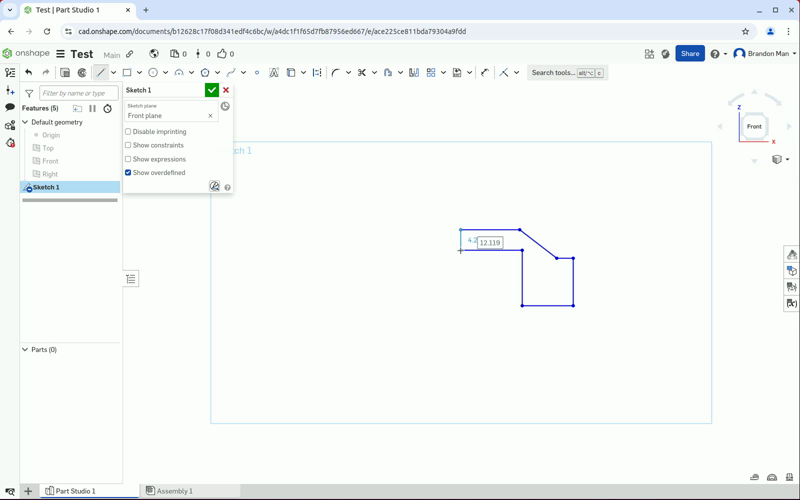
mouse_move(550, 278)
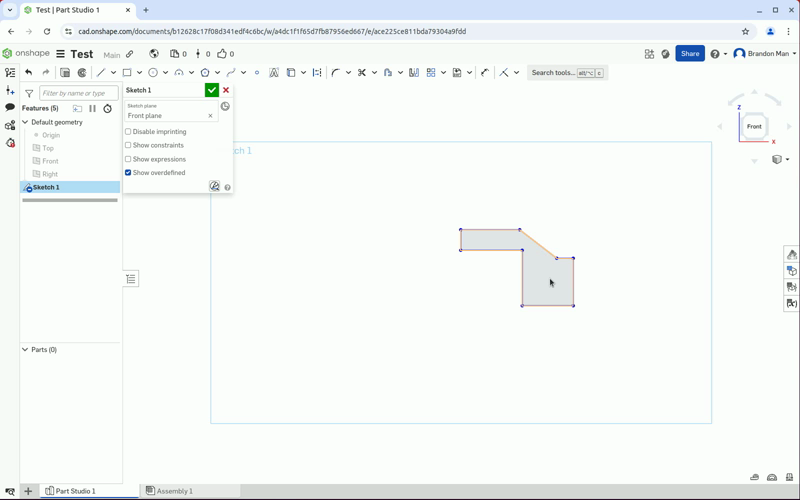
click(550, 278)
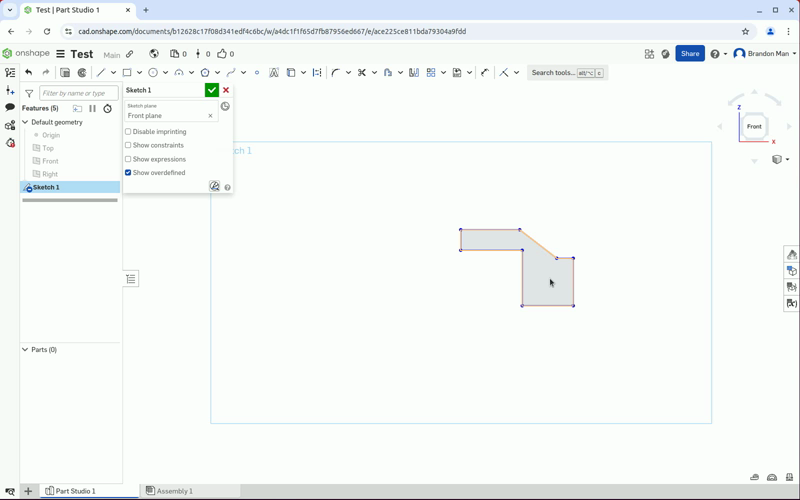
mouse_move(73, 352)
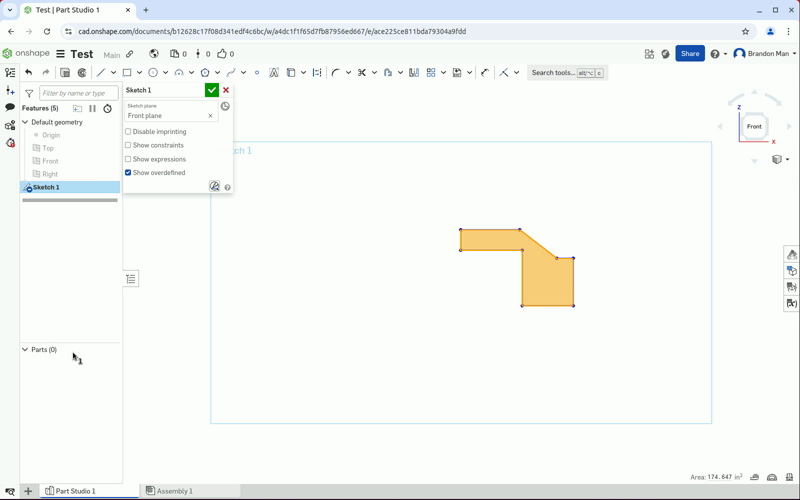
key(shift+y)
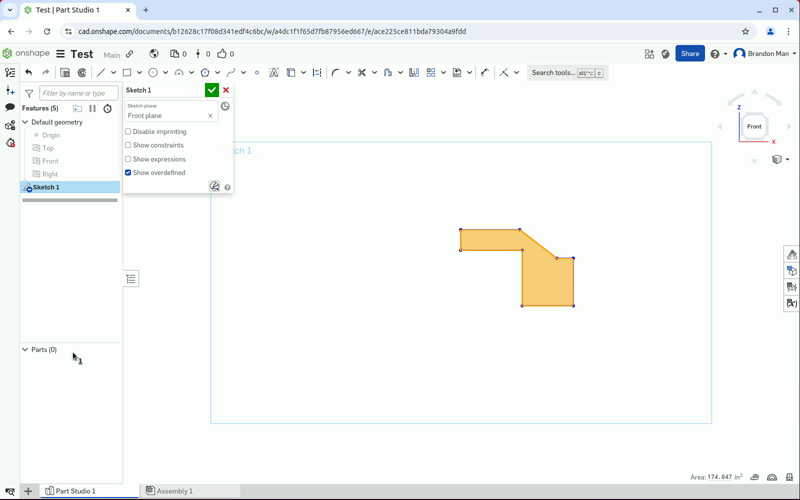
key(shift+e)
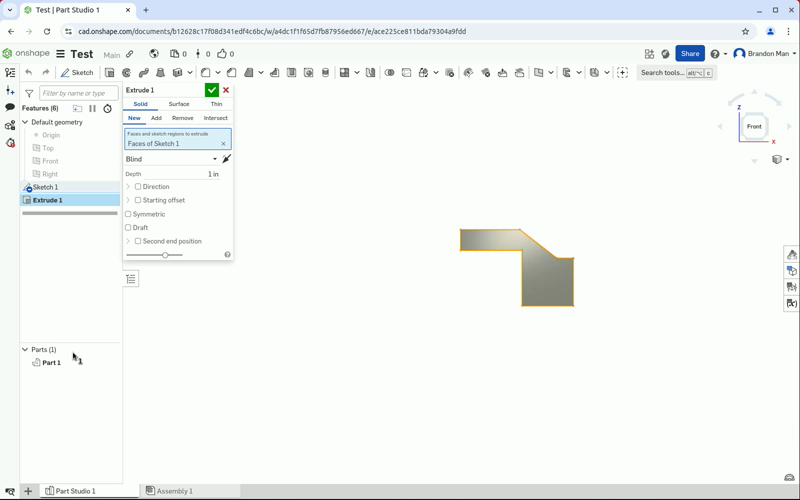
mouse_move(143, 106)
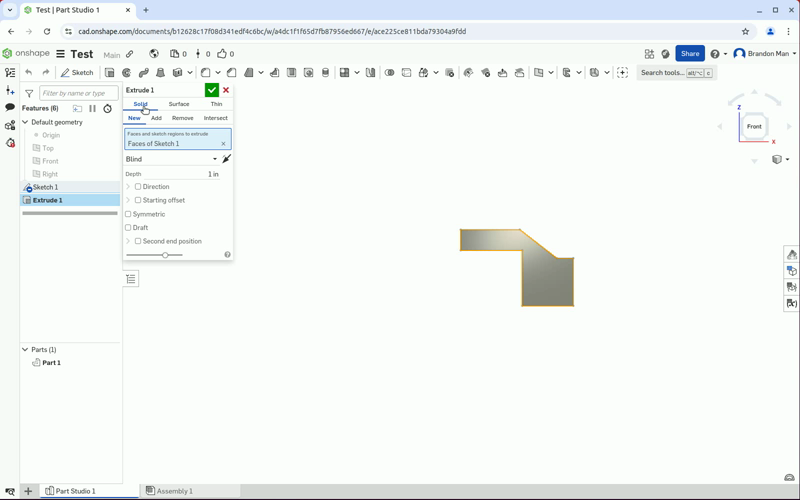
click(143, 106)
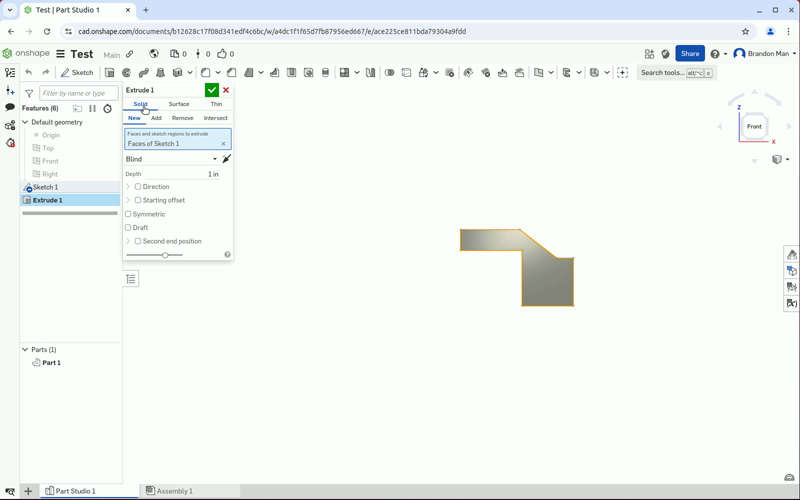
mouse_move(137, 120)
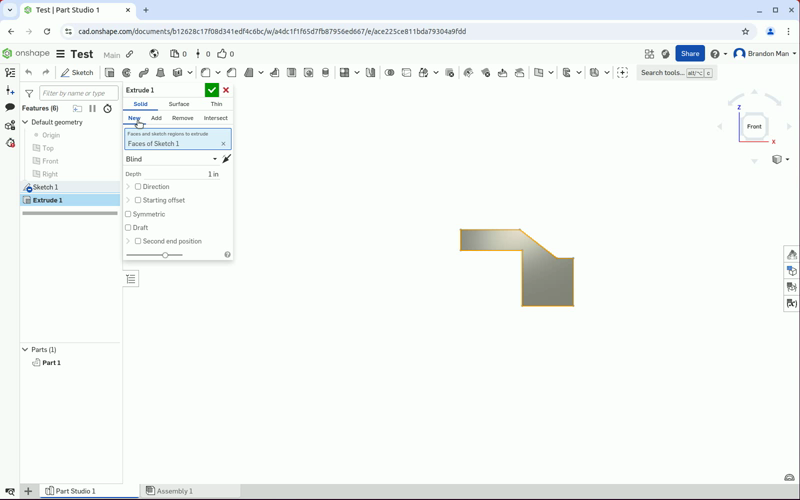
click(137, 120)
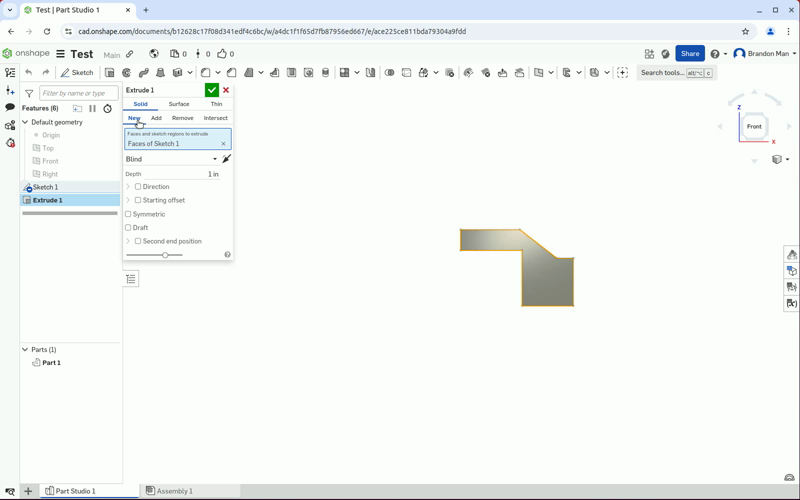
key(tab, 4)
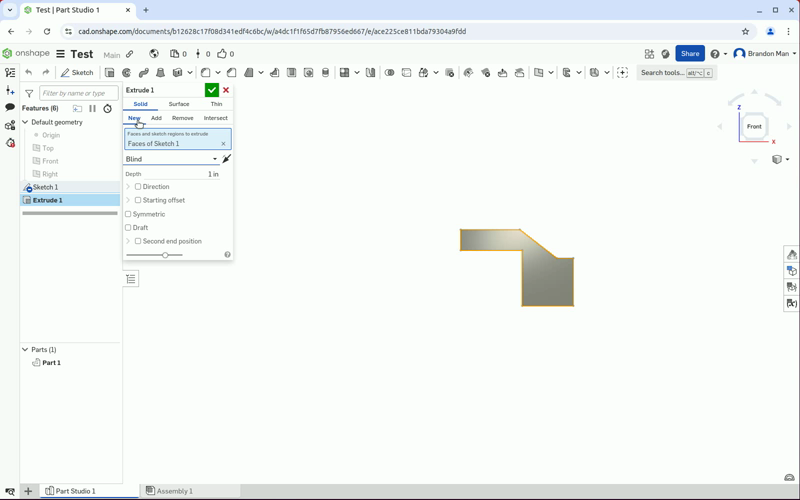
text(8.425)
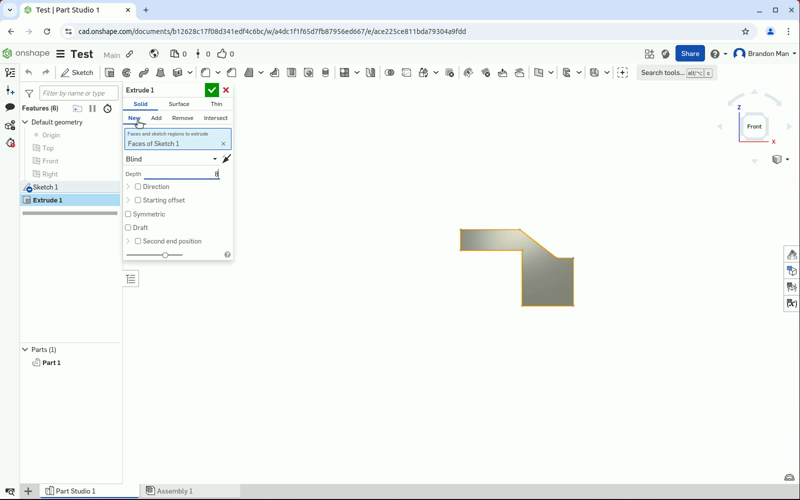
key(tab, 3)
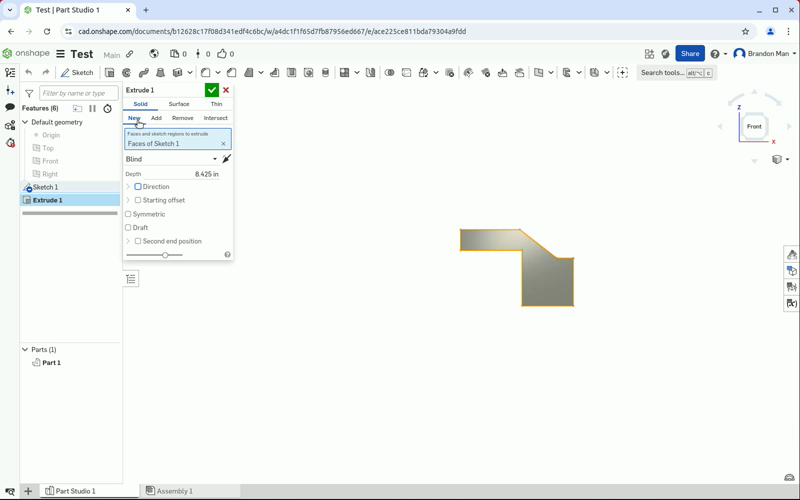
key(tab, 2)
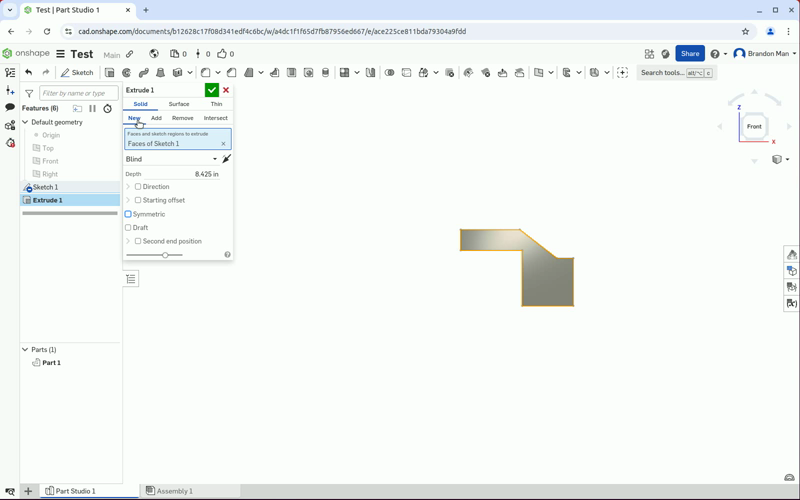
key(space)
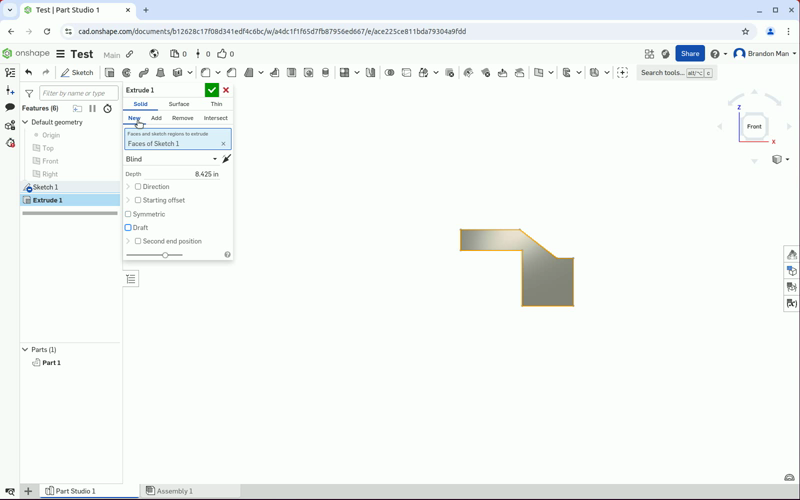
key(tab, 3)
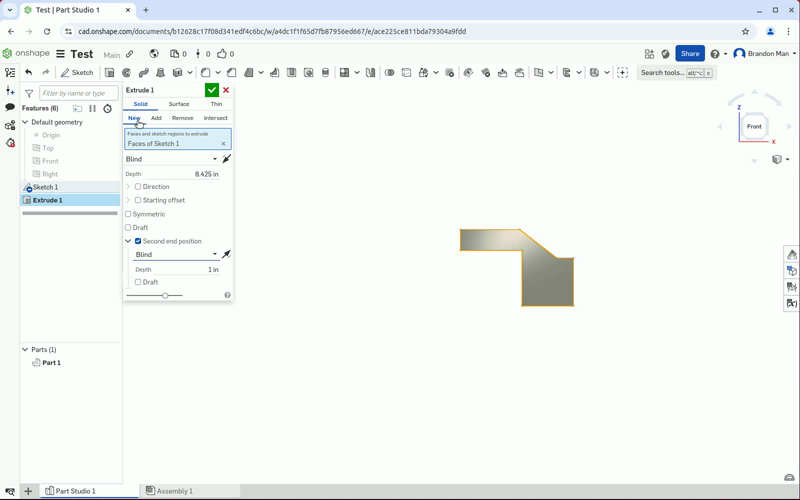
text(8.425)
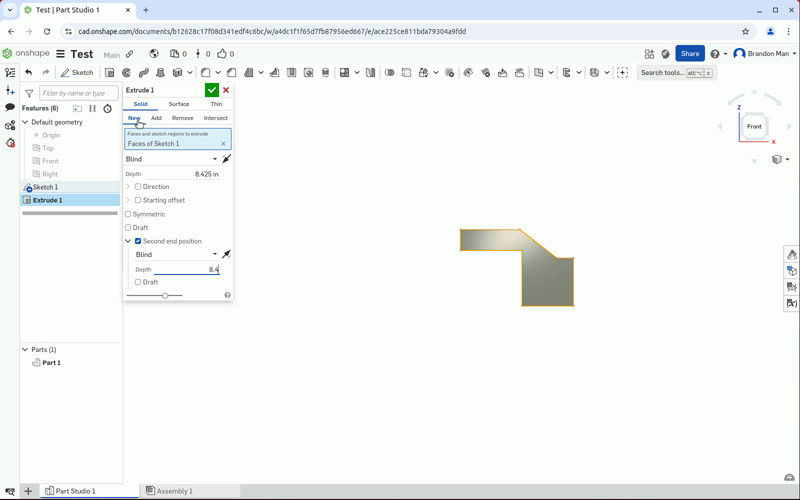
key(enter)
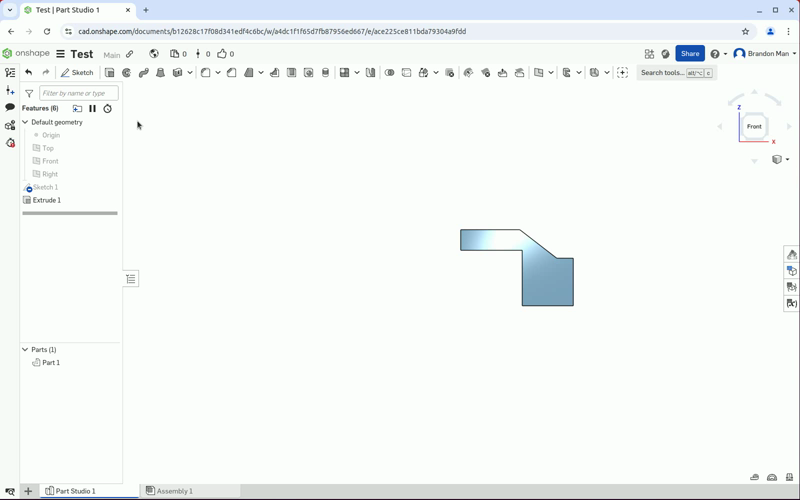
key(shift+h)
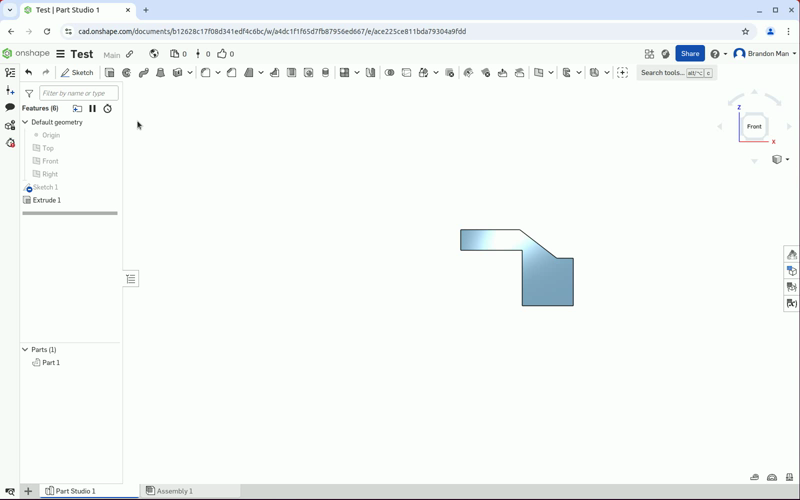
key(shift+h)
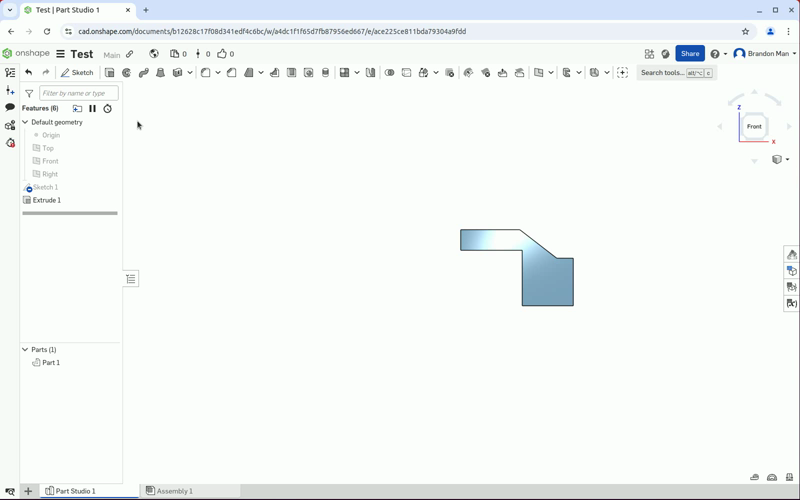
mouse_move(73, 189)
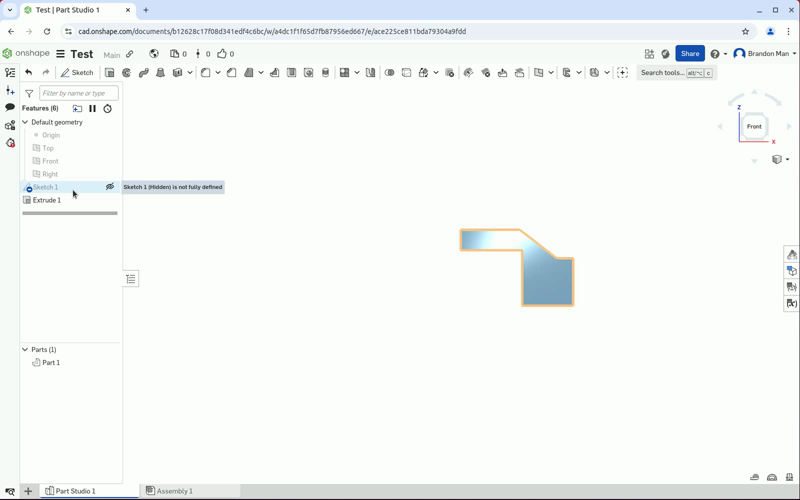
click(73, 189)
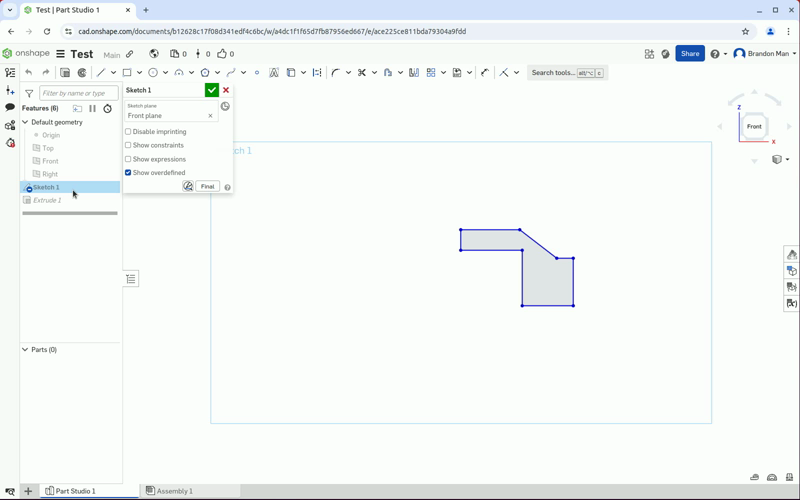
mouse_move(229, 92)
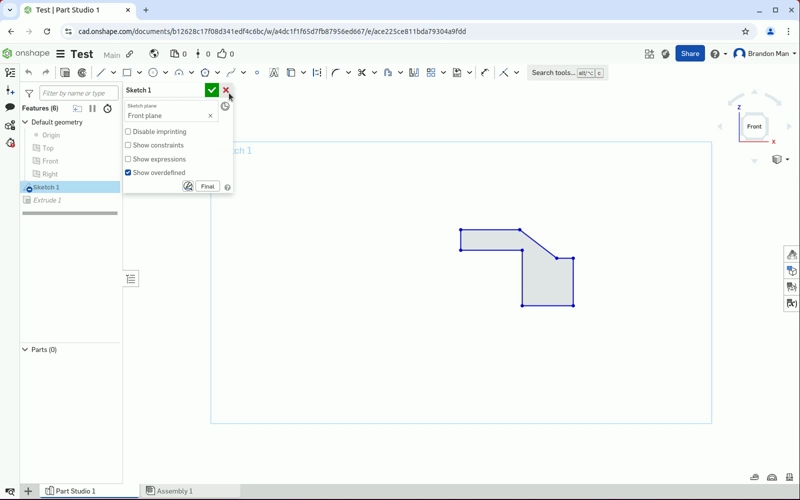
click(229, 92)
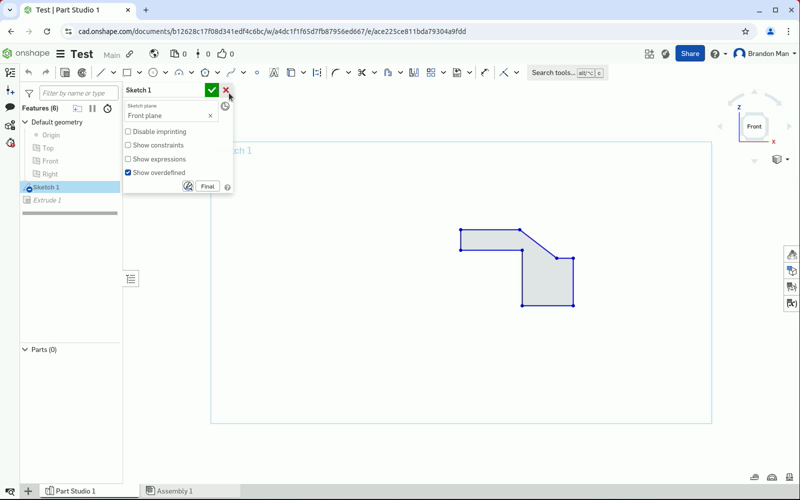
key(shift+s)
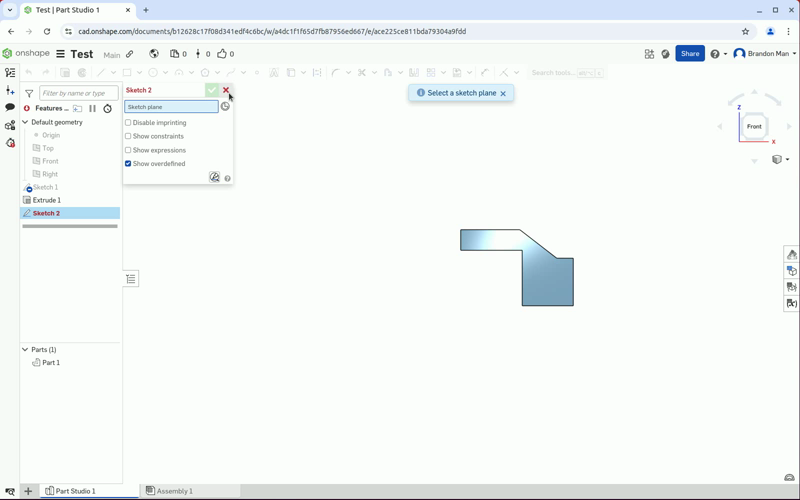
mouse_move(73, 163)
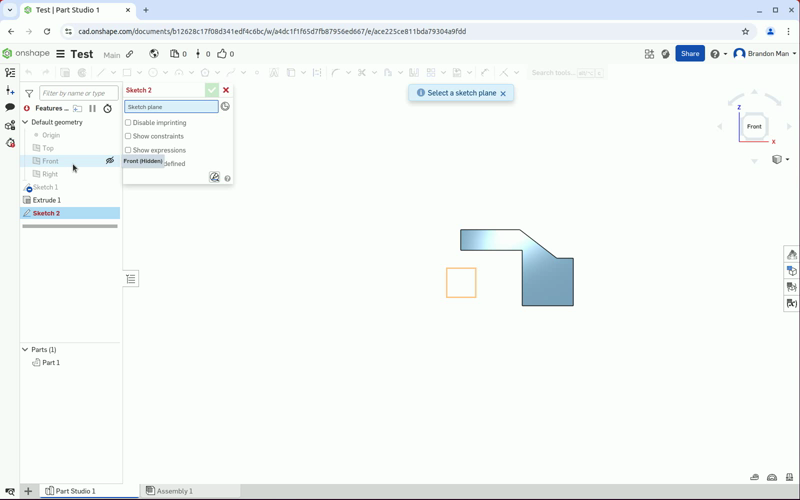
click(73, 163)
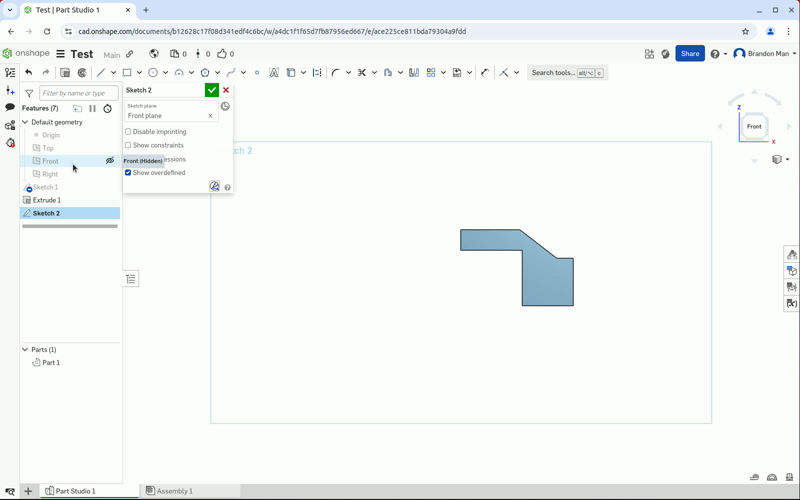
mouse_move(73, 352)
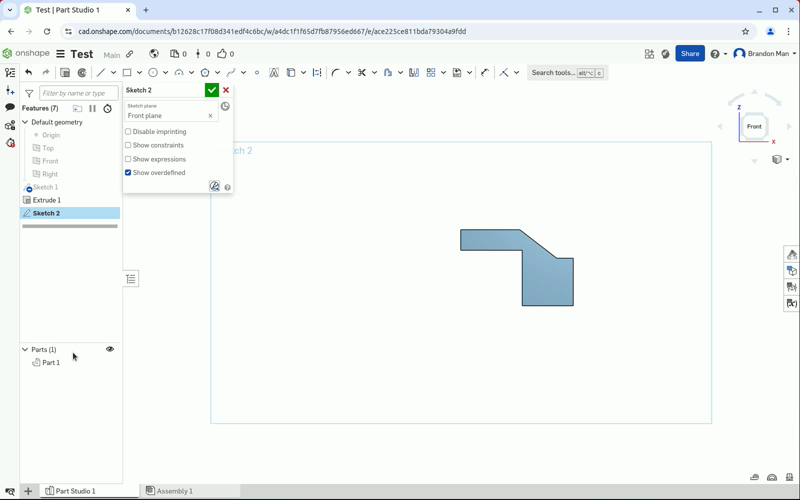
key(y)
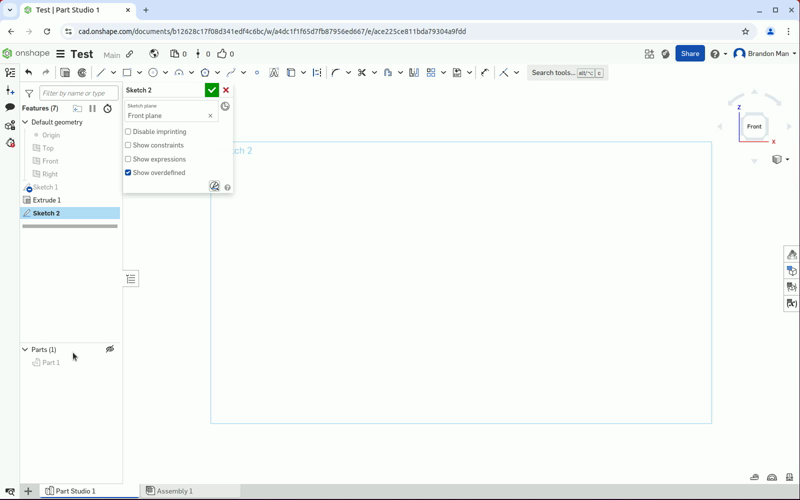
key(l)
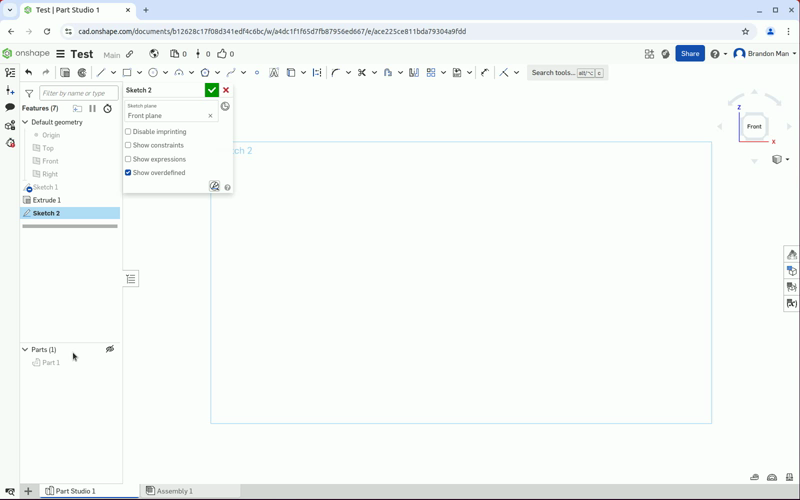
key_down(shift)
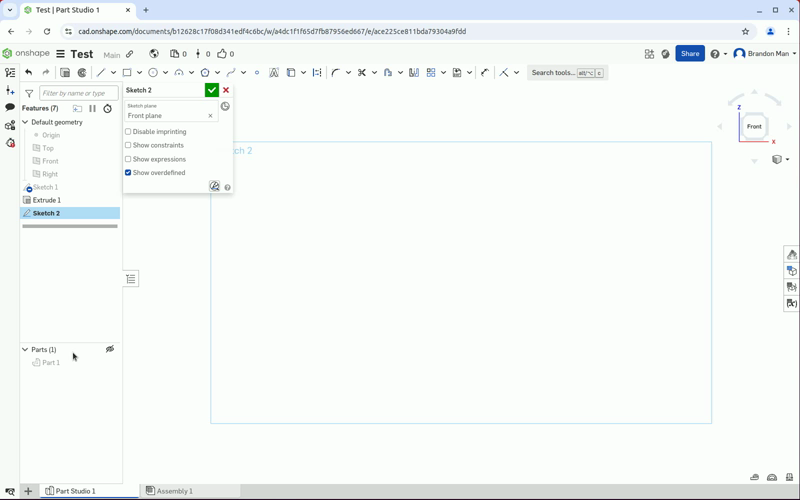
mouse_move(348, 305)
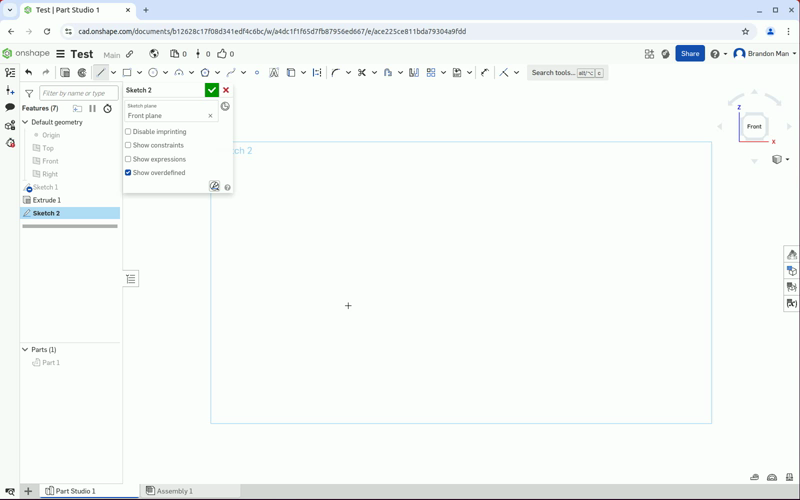
click(348, 305)
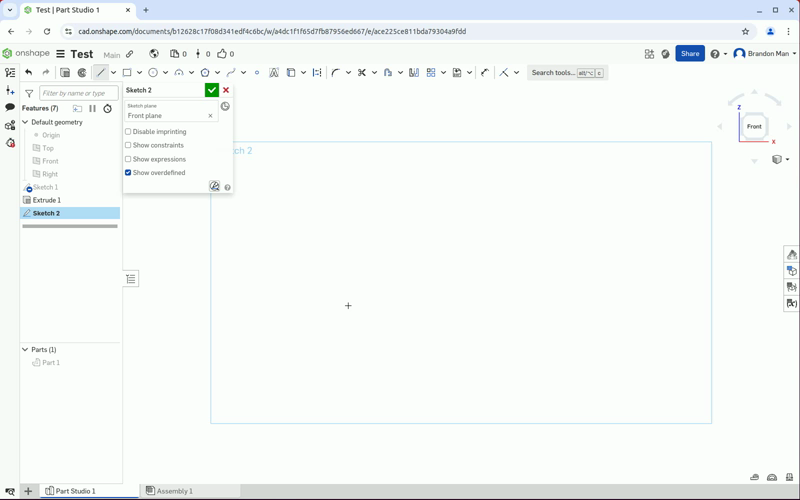
key_up(shift)
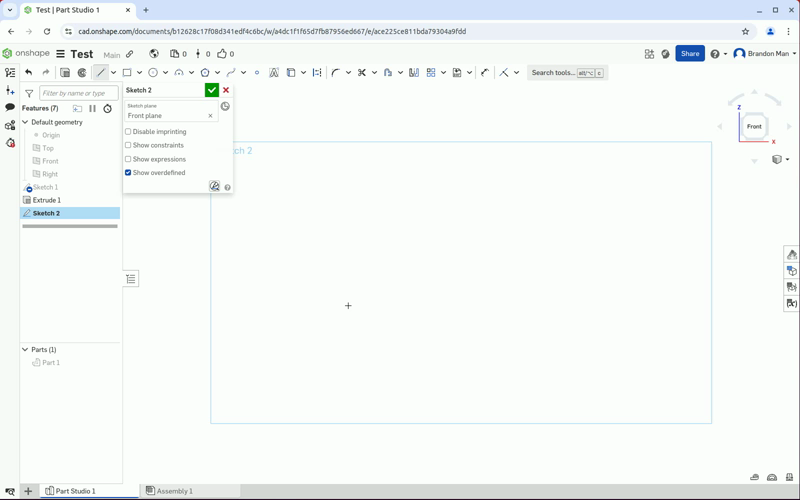
key_down(shift)
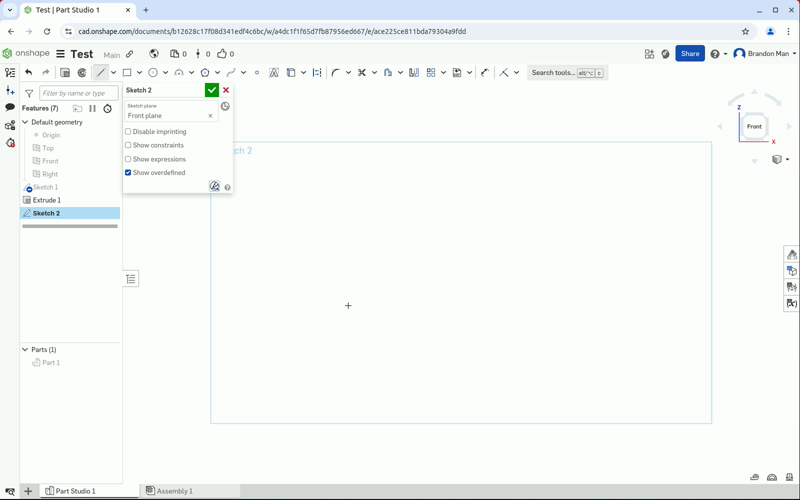
mouse_move(378, 305)
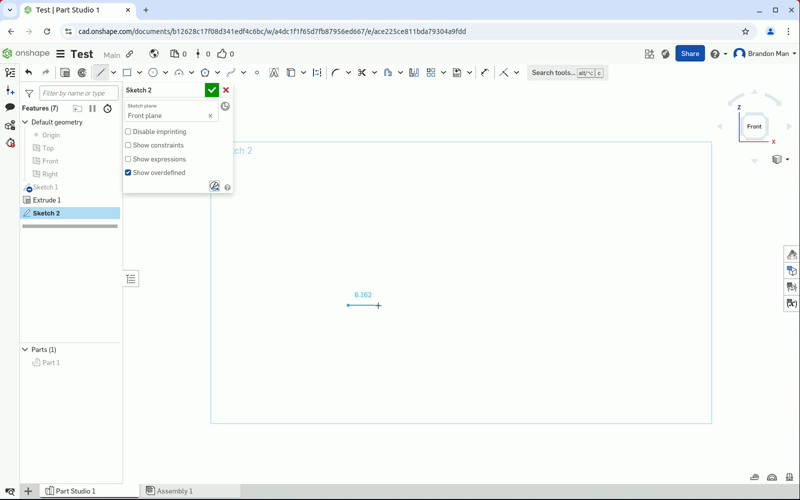
mouse_move(399, 305)
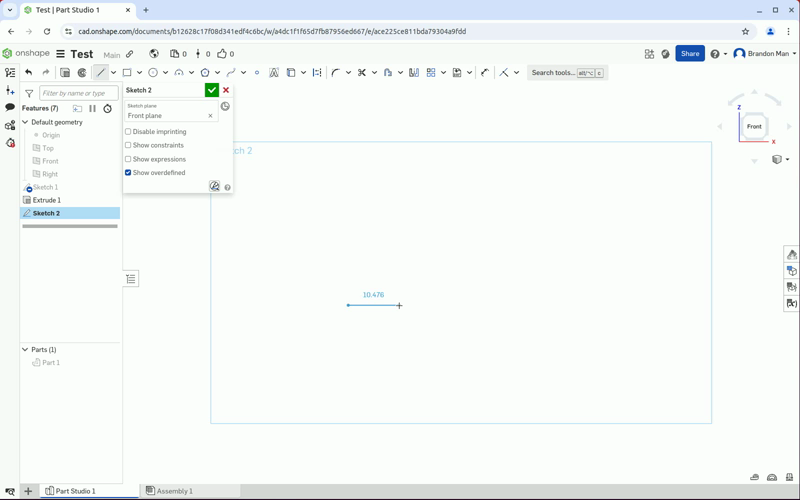
click(399, 305)
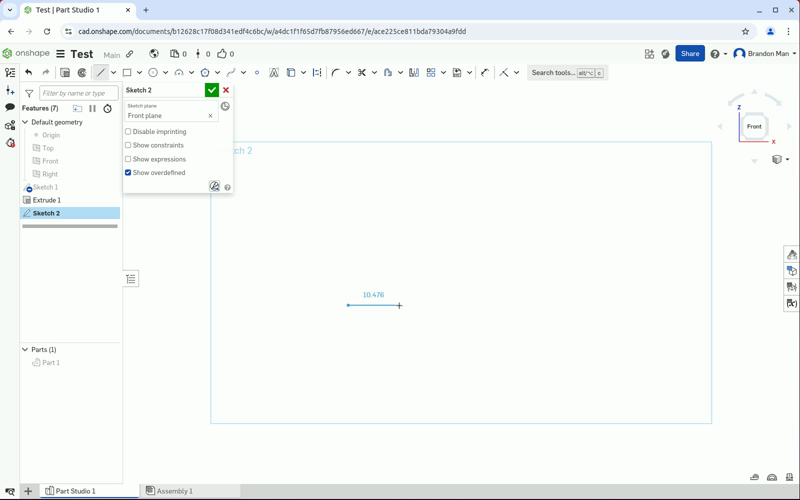
key_up(shift)
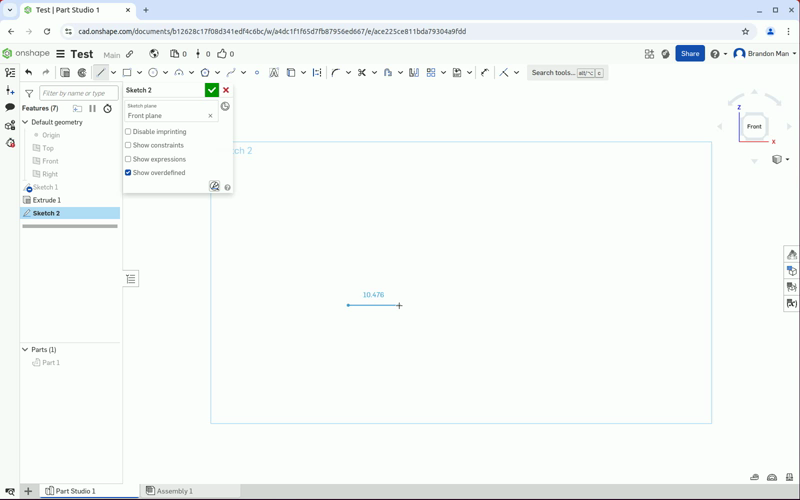
key_down(shift)
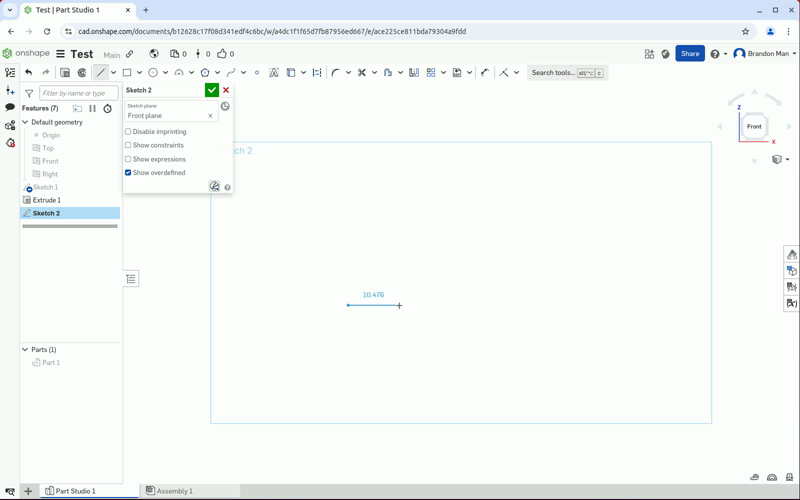
mouse_move(429, 305)
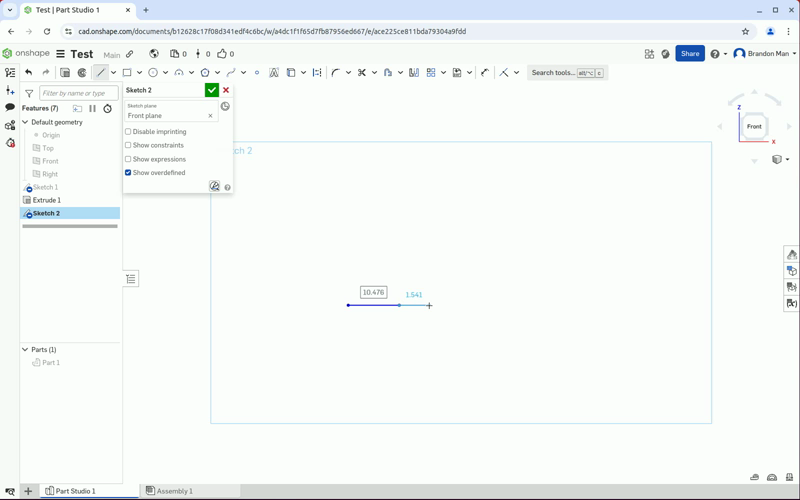
mouse_move(399, 249)
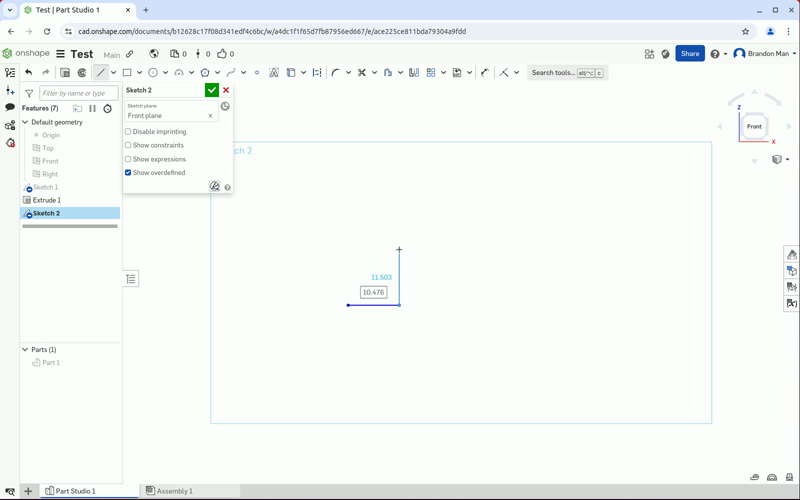
click(399, 249)
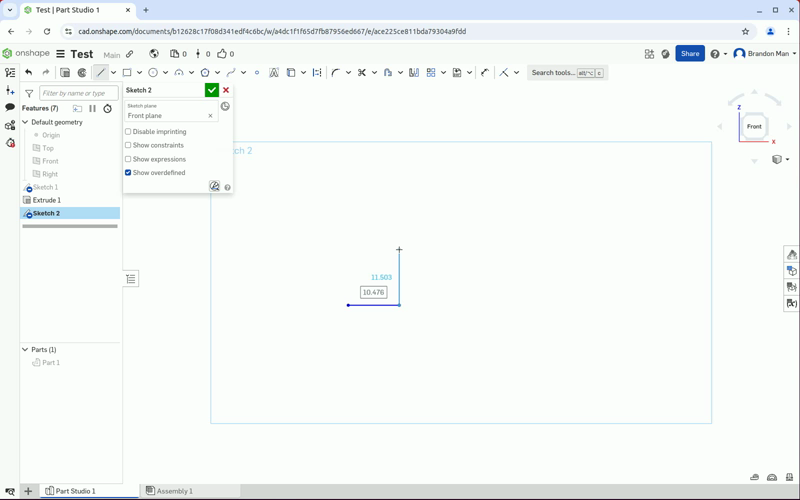
key_up(shift)
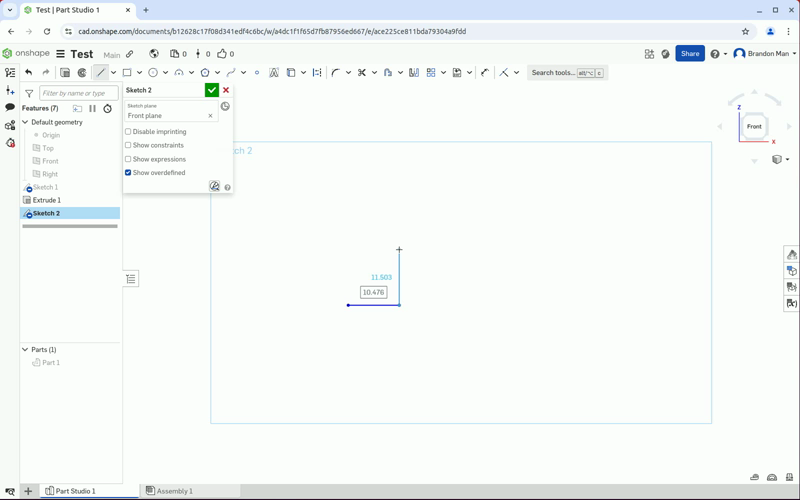
key_down(shift)
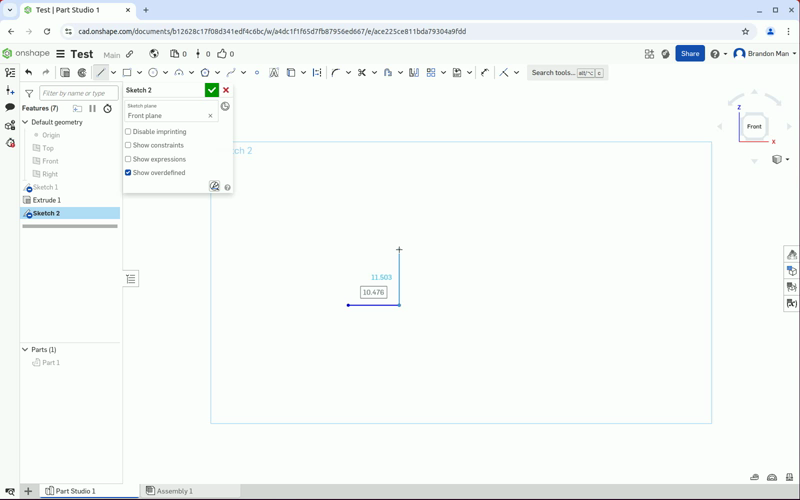
mouse_move(460, 249)
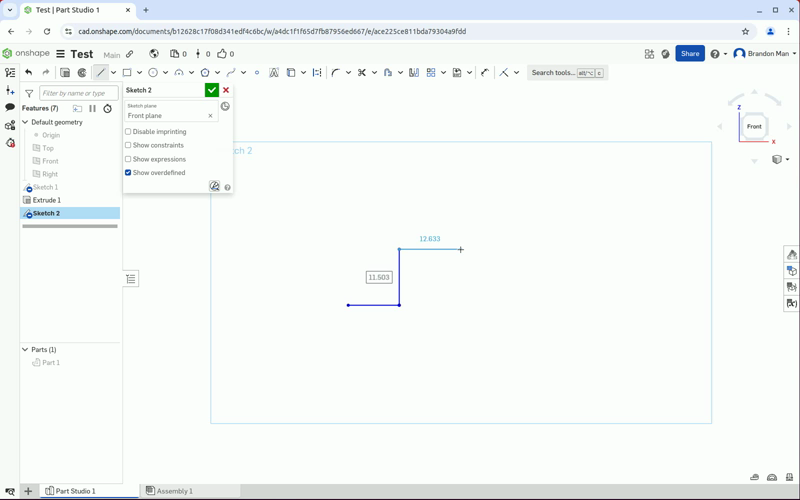
click(460, 249)
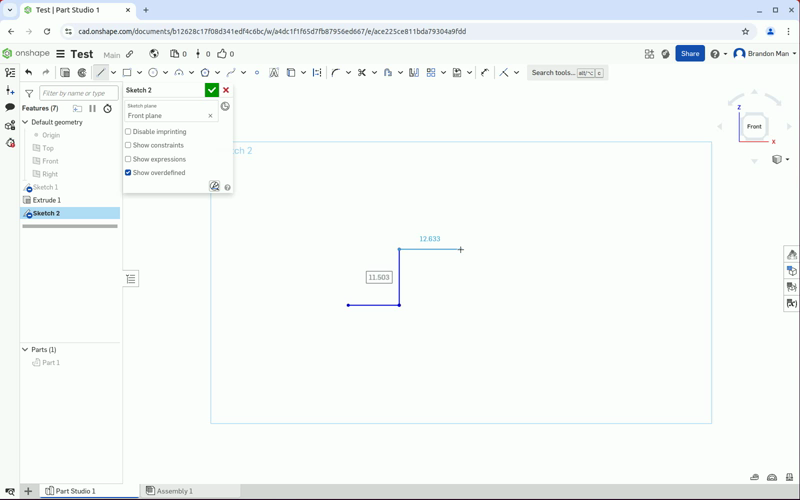
key_up(shift)
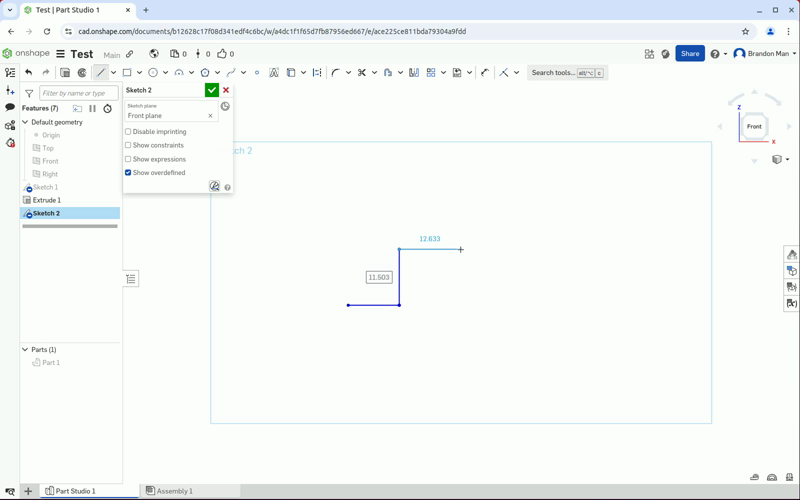
key_down(shift)
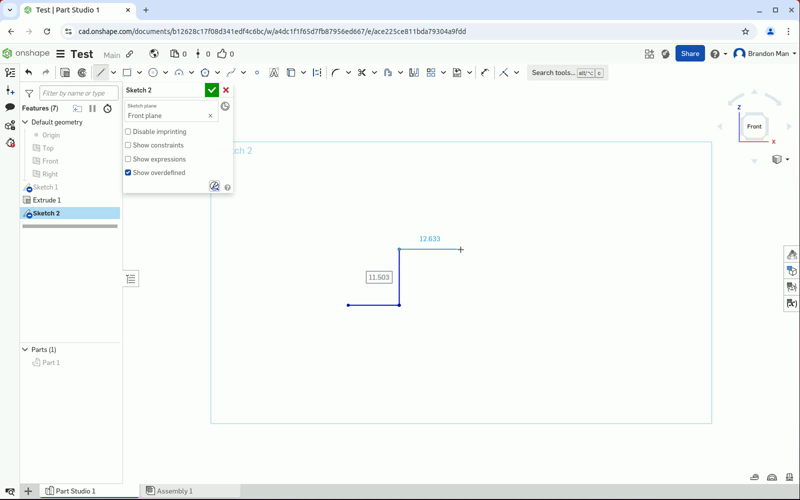
mouse_move(490, 249)
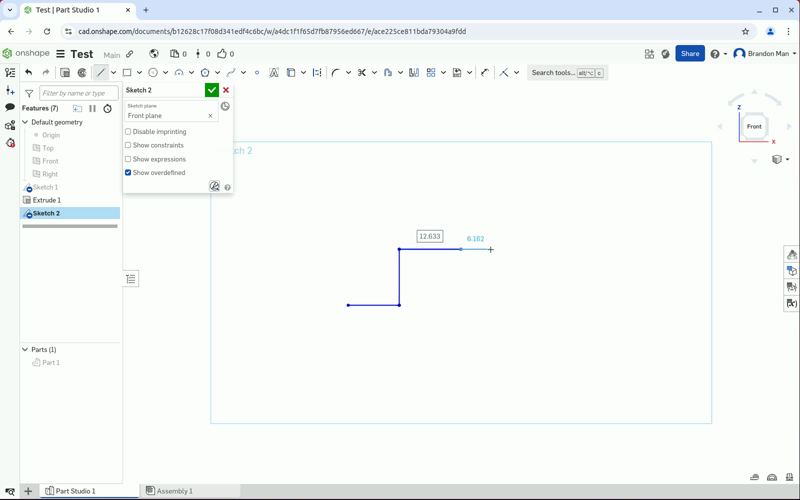
mouse_move(460, 229)
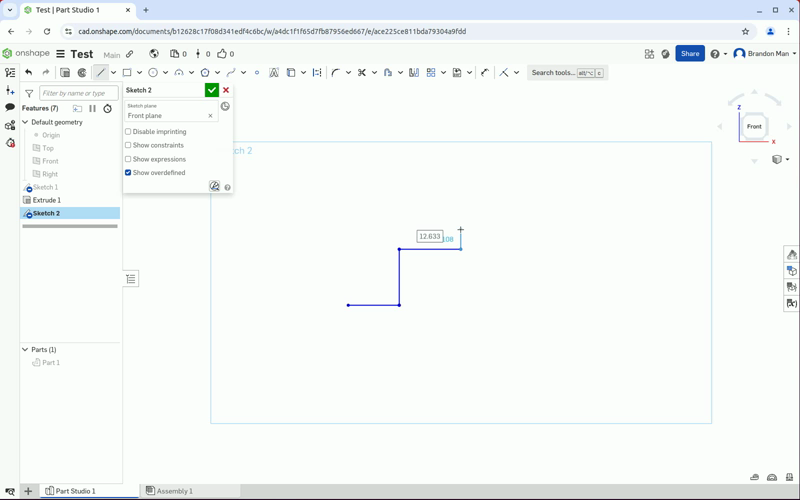
click(460, 229)
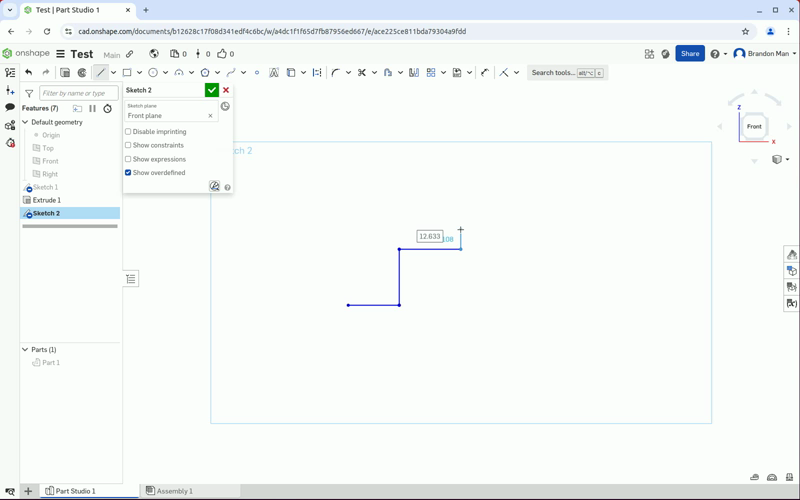
key_up(shift)
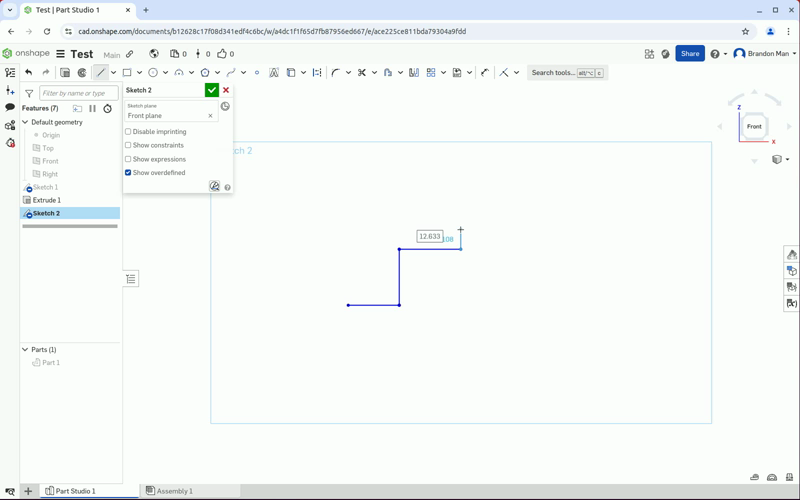
key_down(shift)
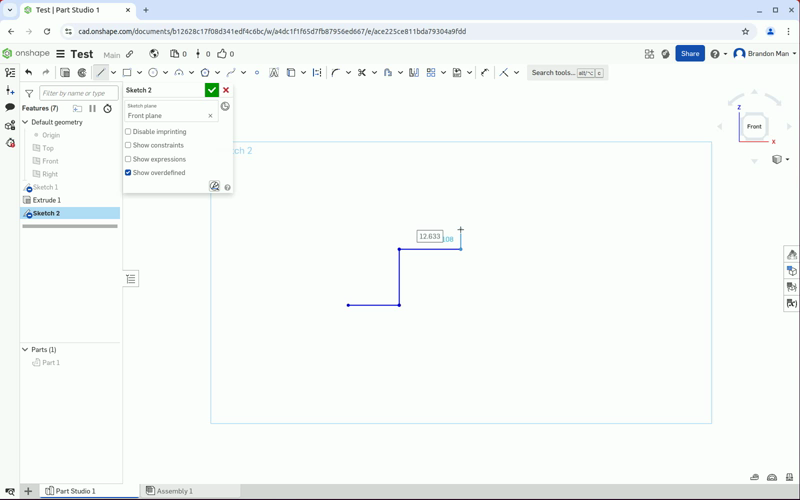
mouse_move(490, 229)
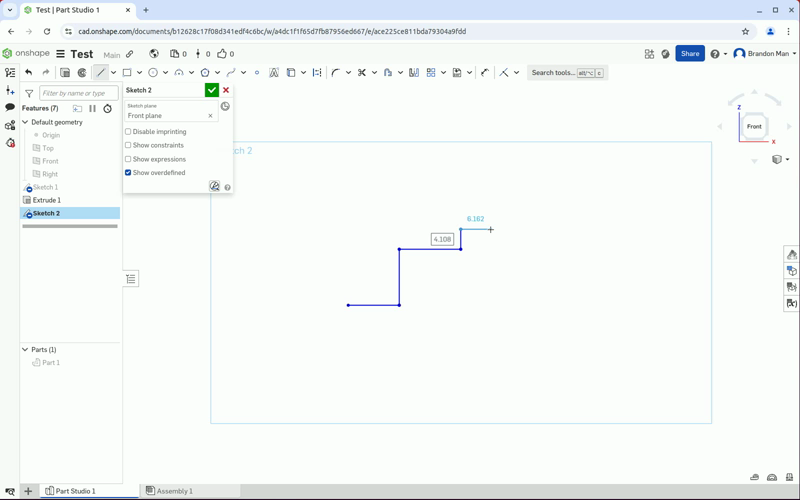
mouse_move(401, 229)
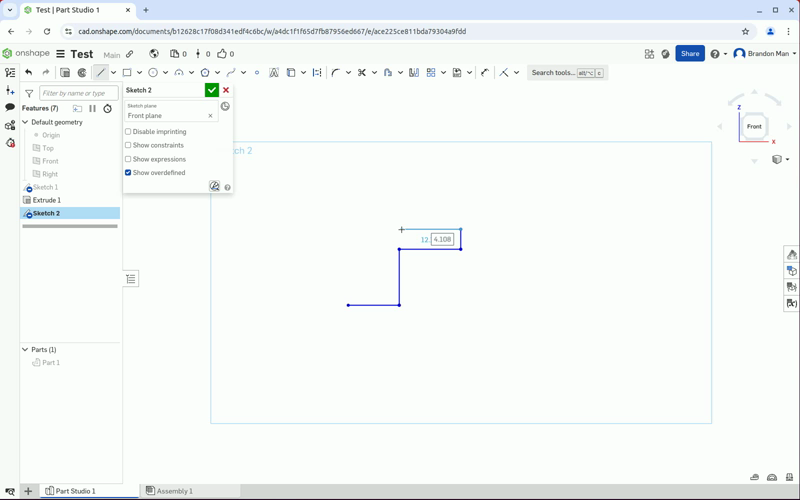
click(401, 229)
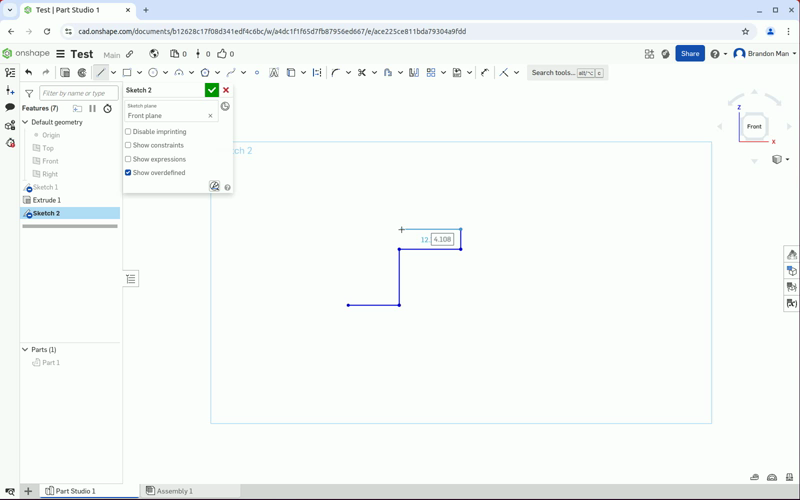
key_up(shift)
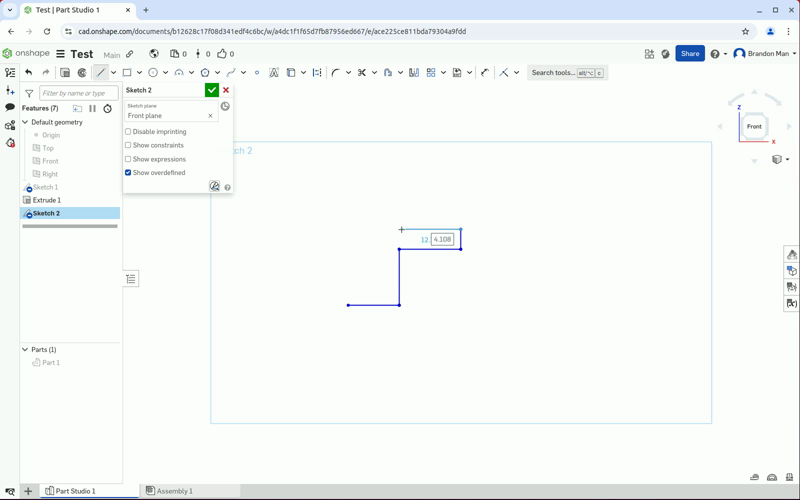
key_down(shift)
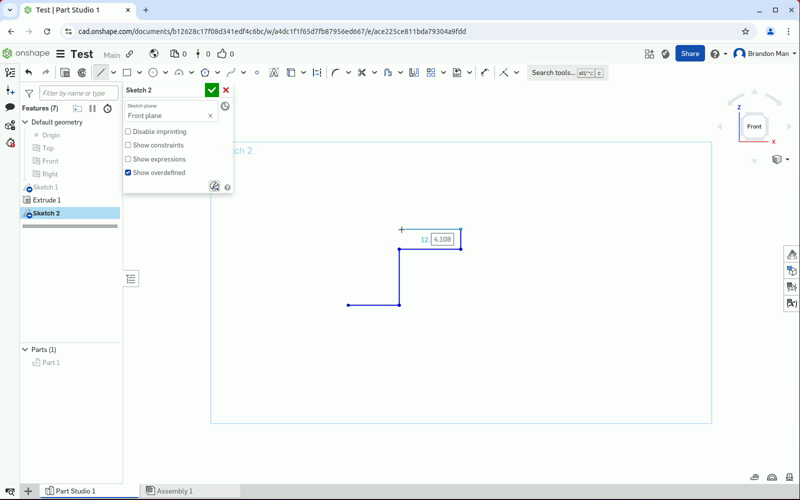
mouse_move(431, 229)
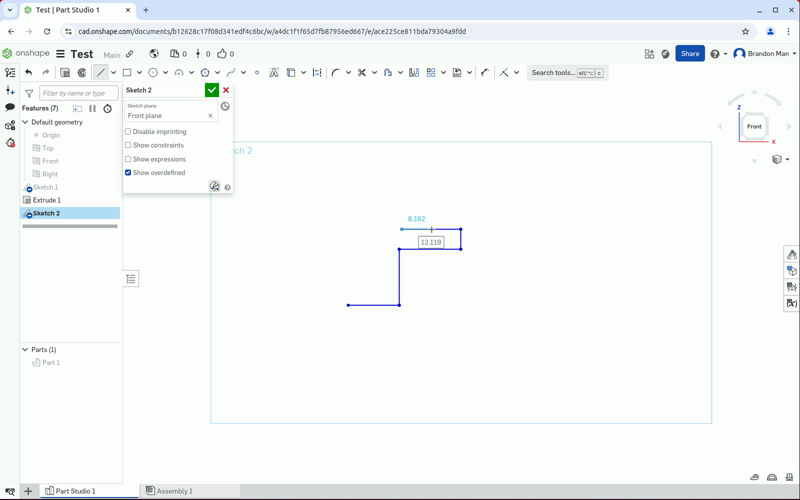
mouse_move(364, 257)
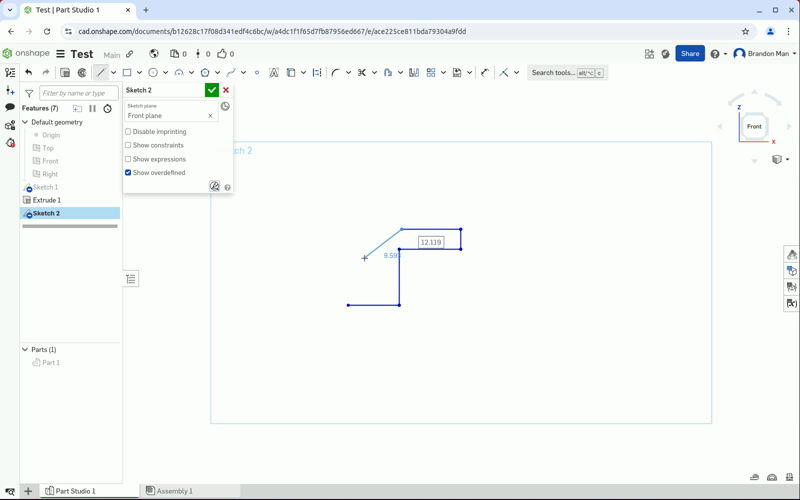
click(364, 257)
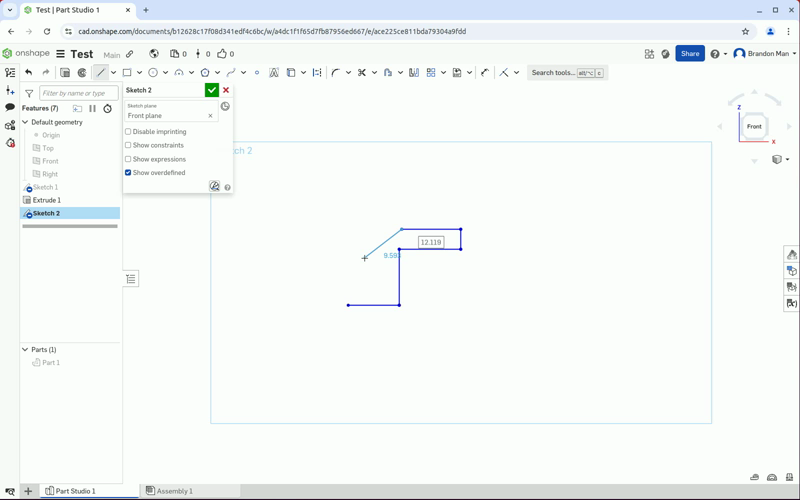
key_up(shift)
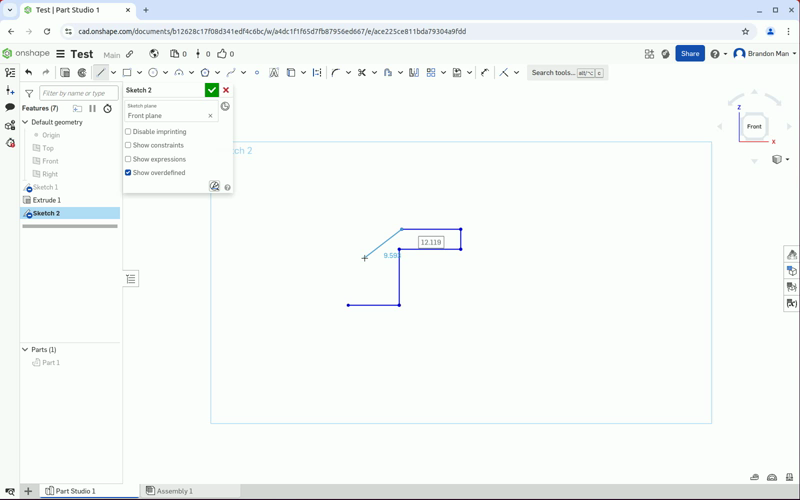
key_down(shift)
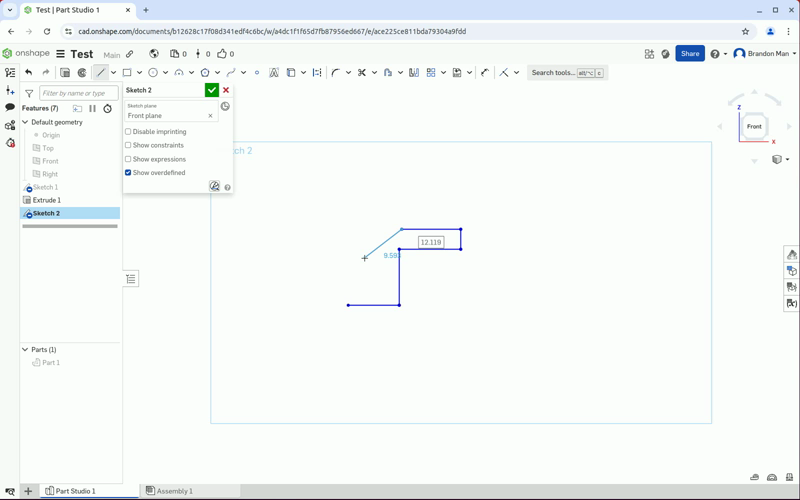
mouse_move(394, 257)
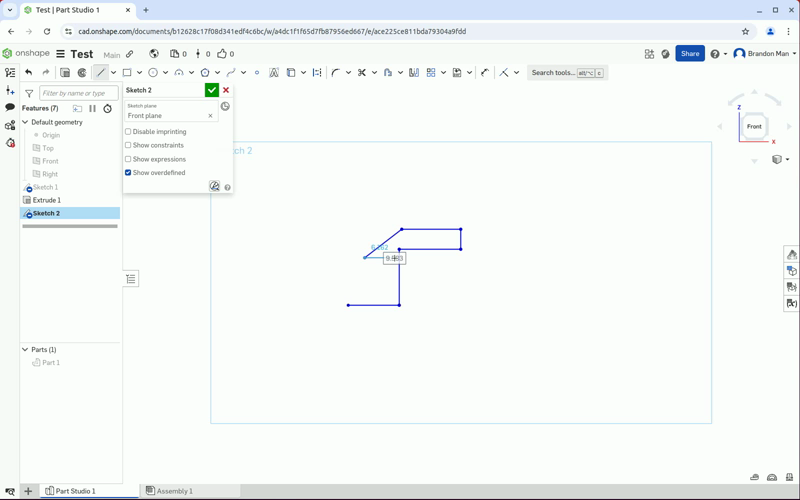
mouse_move(348, 257)
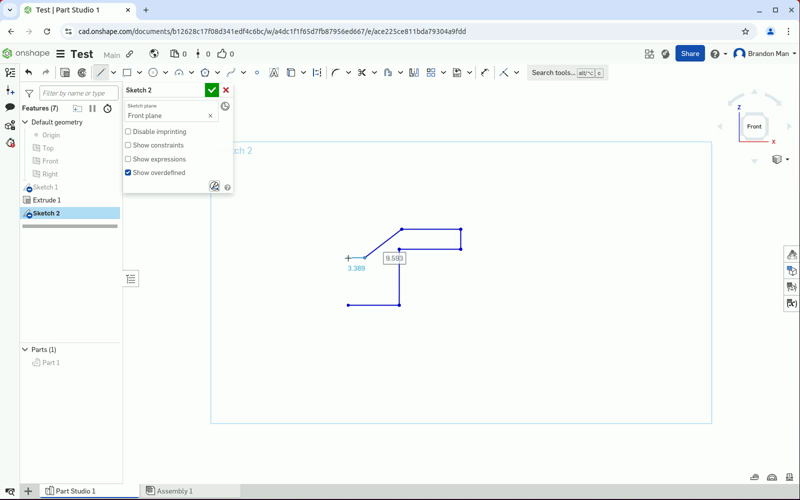
click(348, 257)
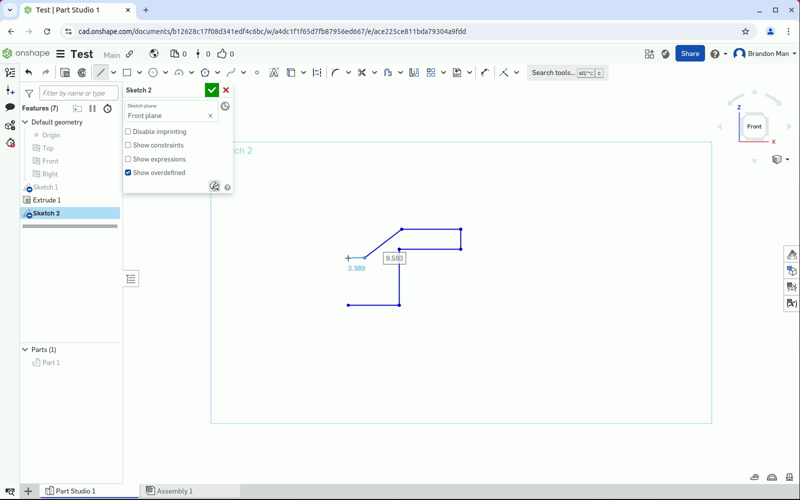
key_up(shift)
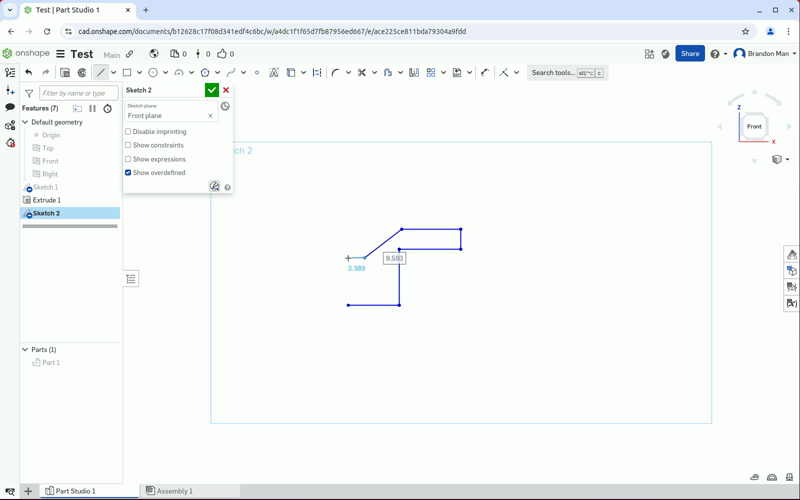
mouse_move(378, 257)
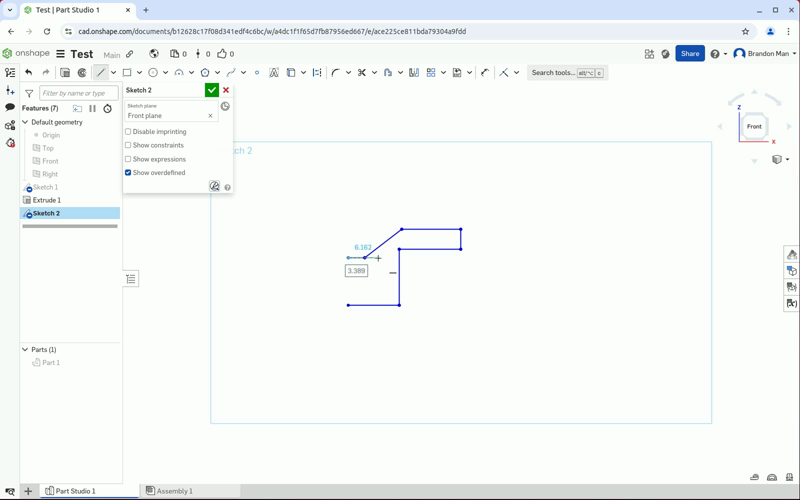
key_down(shift)
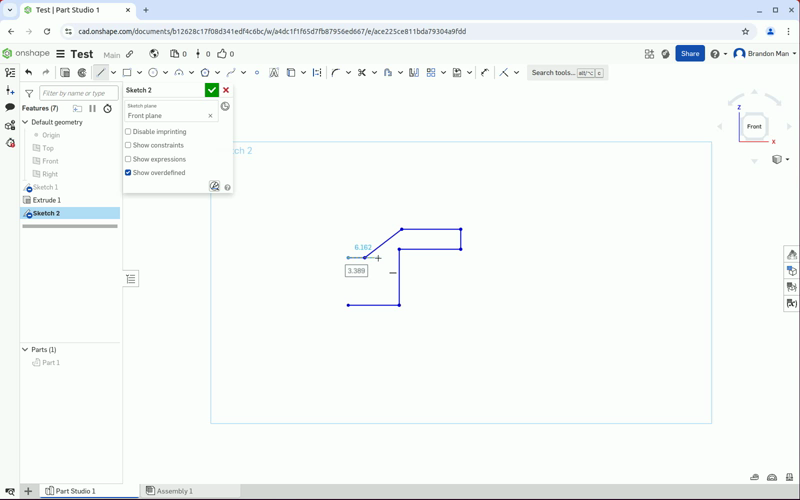
mouse_move(348, 305)
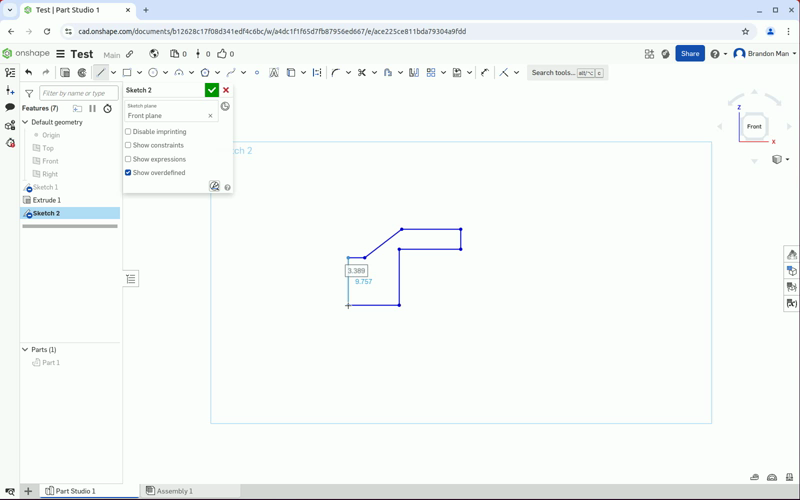
key_up(shift)
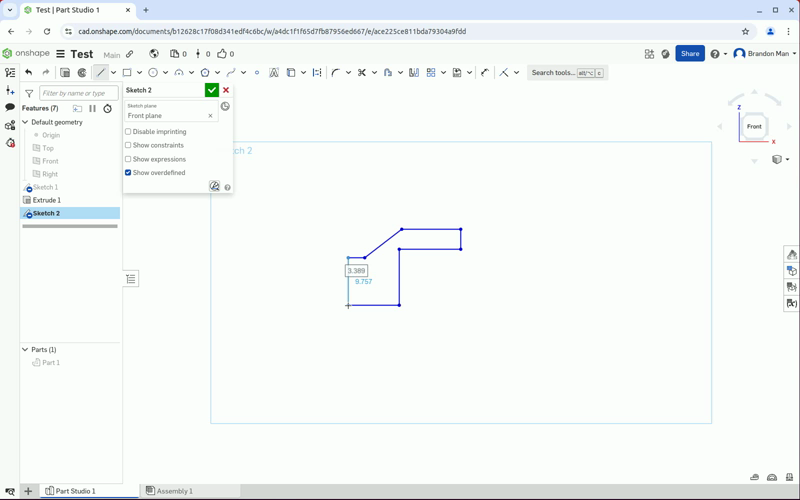
click(348, 305)
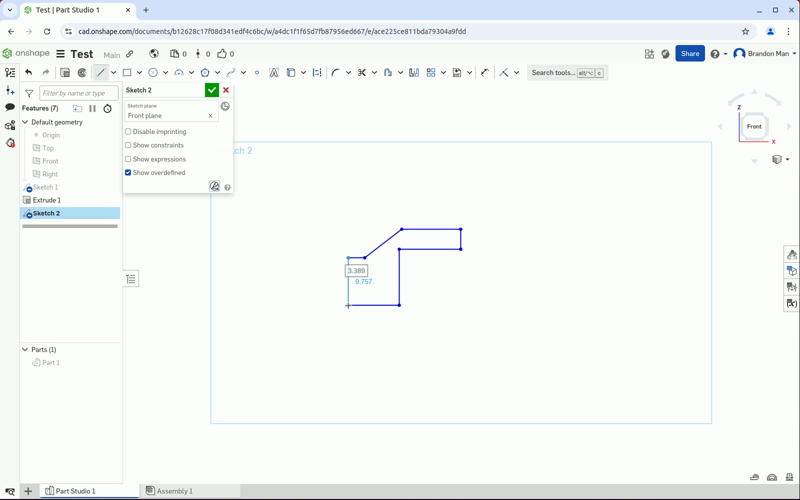
key(esc)
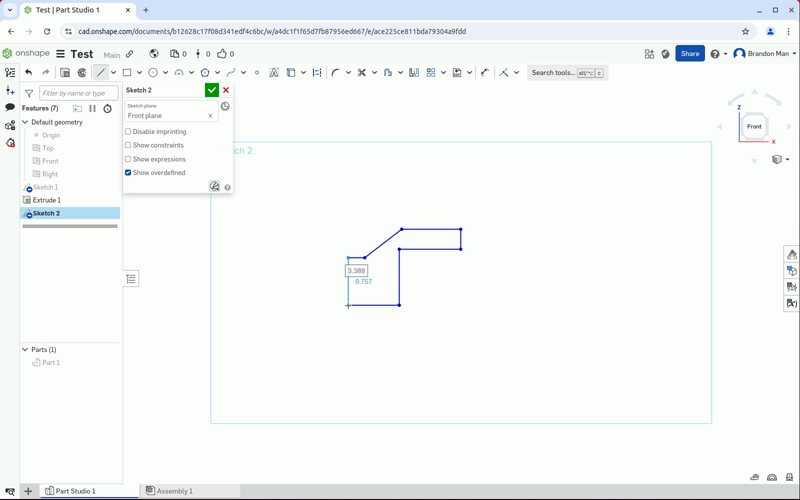
mouse_move(354, 299)
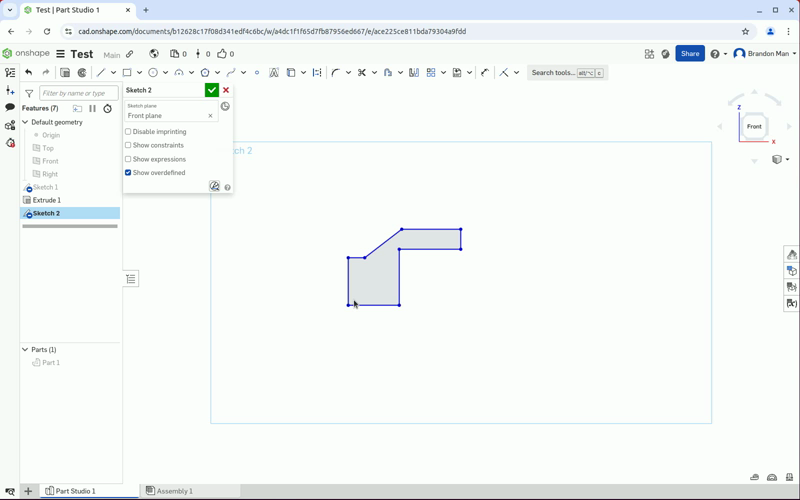
click(354, 299)
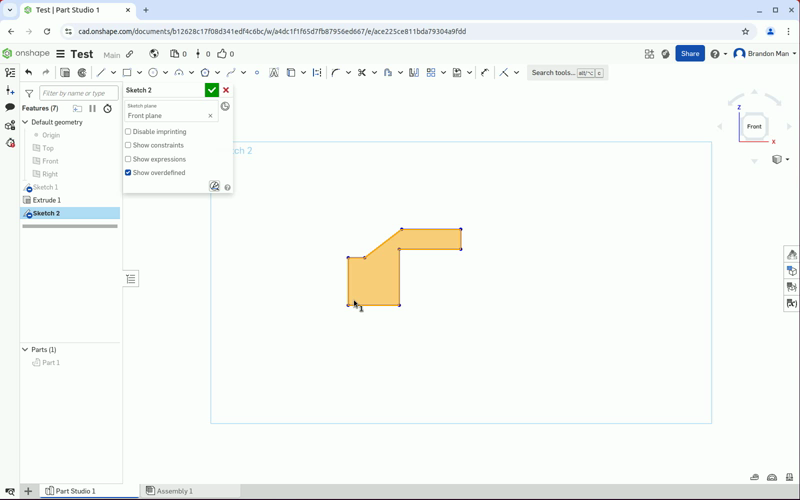
mouse_move(73, 352)
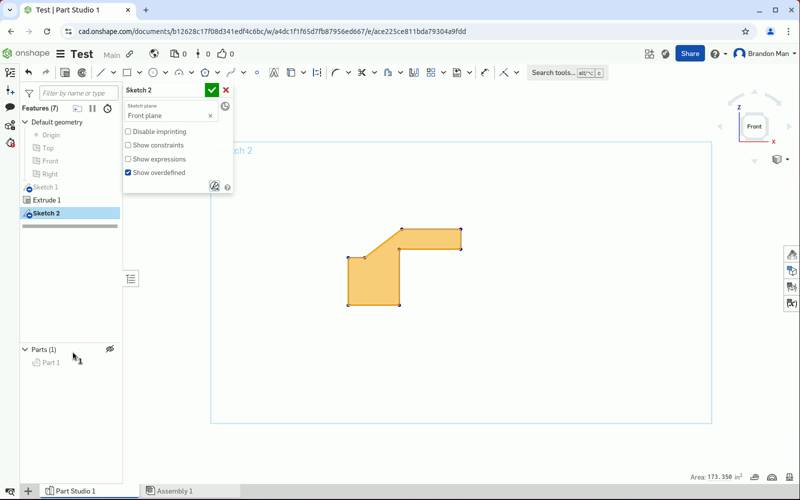
key(shift+y)
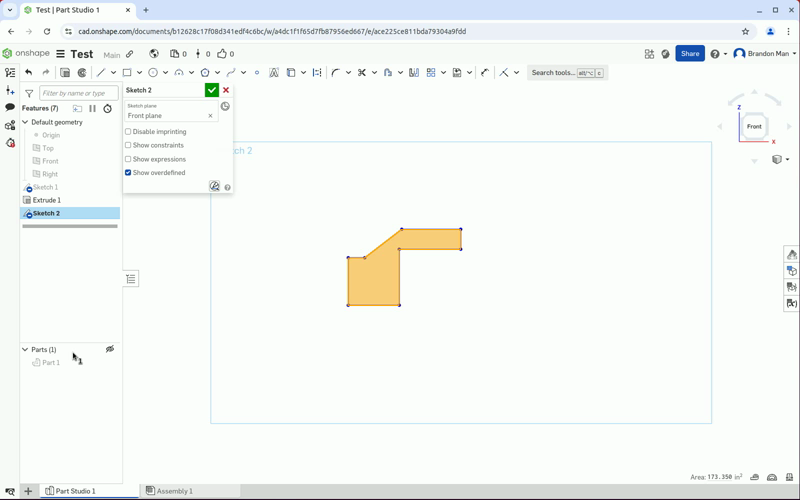
key(shift+e)
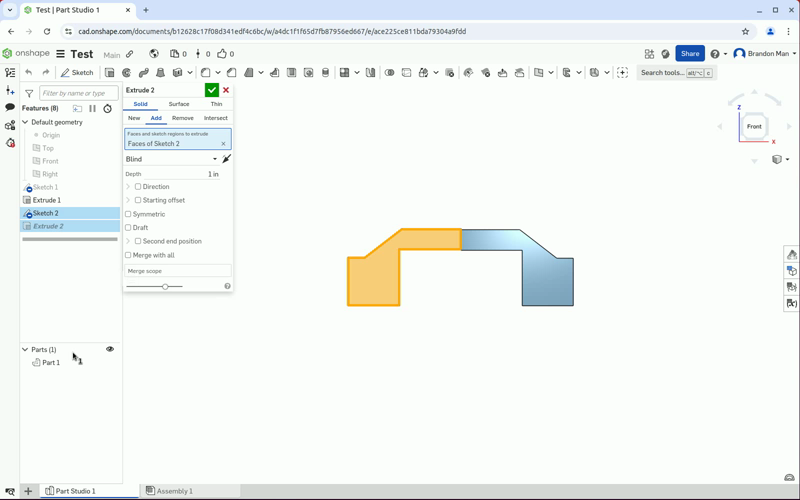
mouse_move(143, 106)
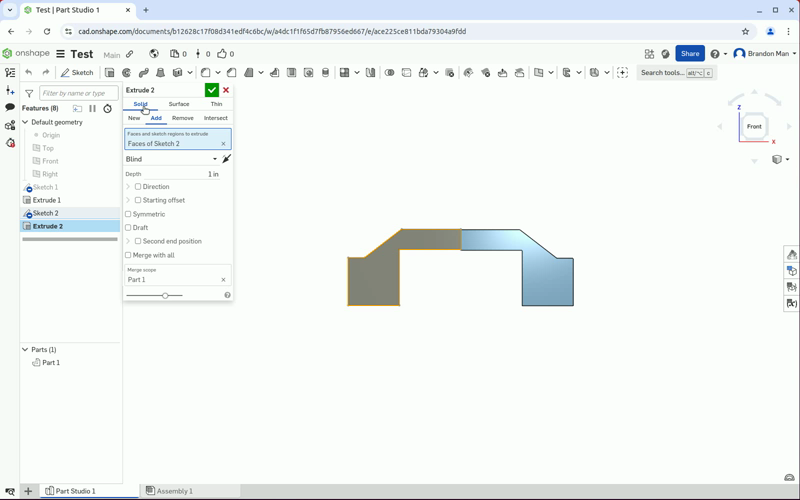
click(143, 106)
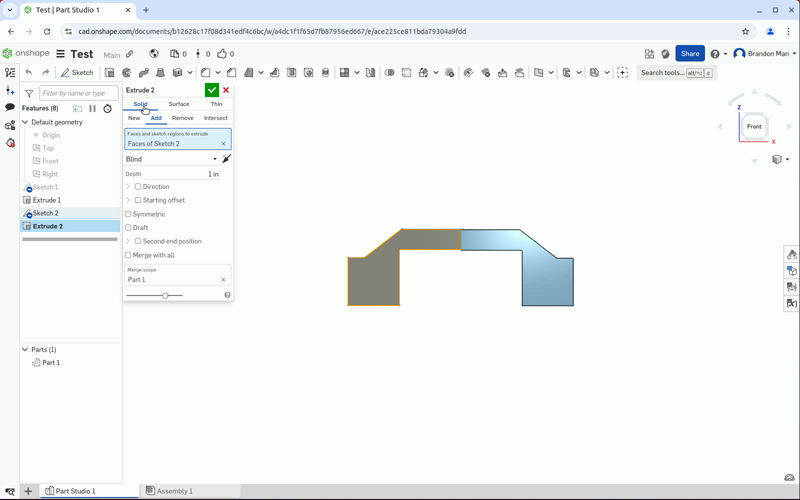
mouse_move(137, 120)
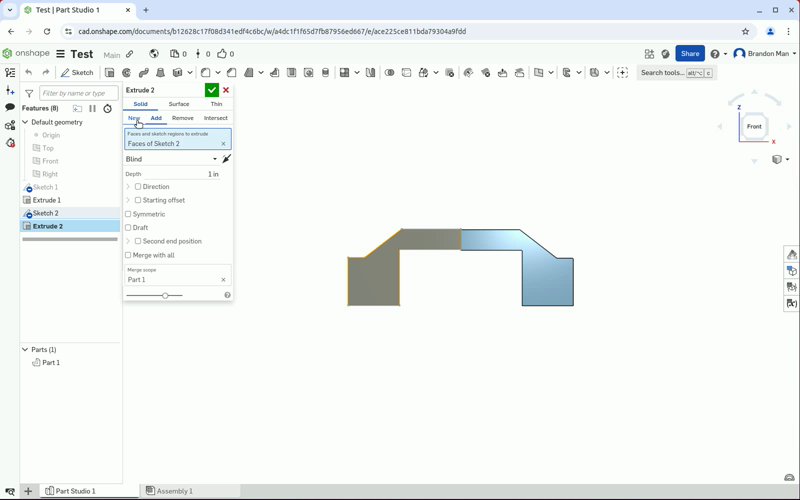
click(137, 120)
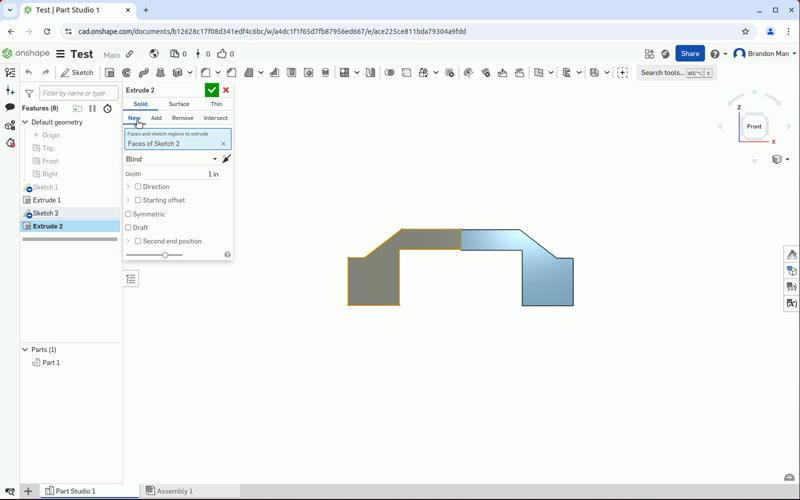
key(tab, 4)
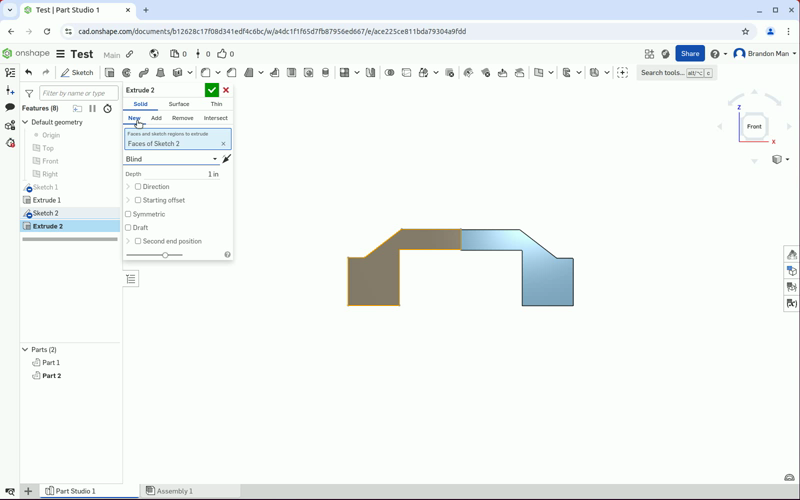
text(8.425)
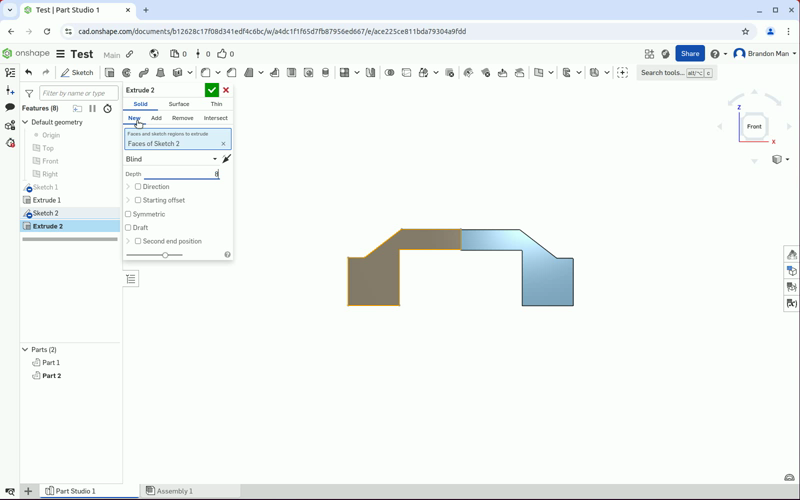
key(tab, 3)
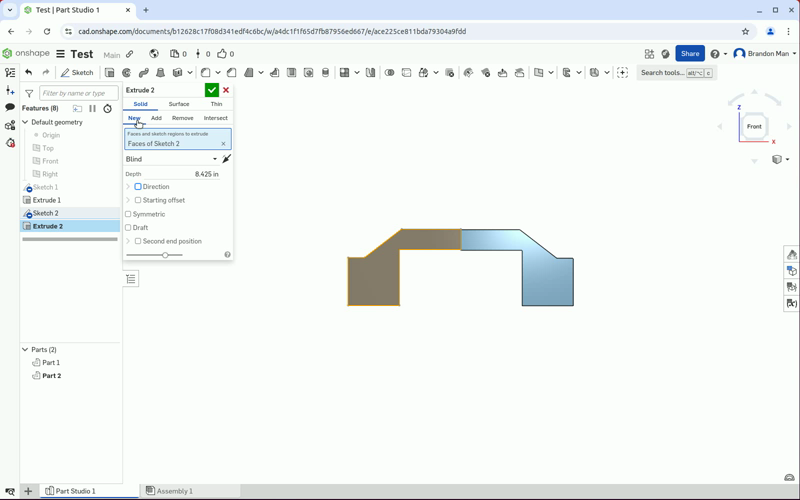
key(tab, 2)
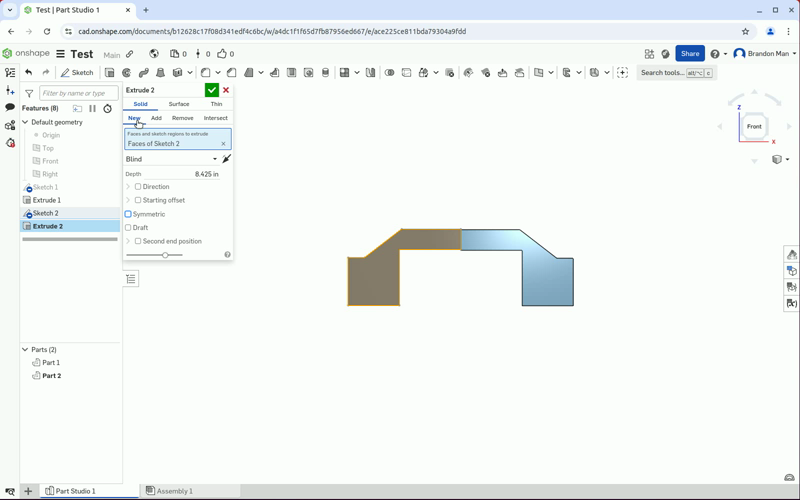
key(space)
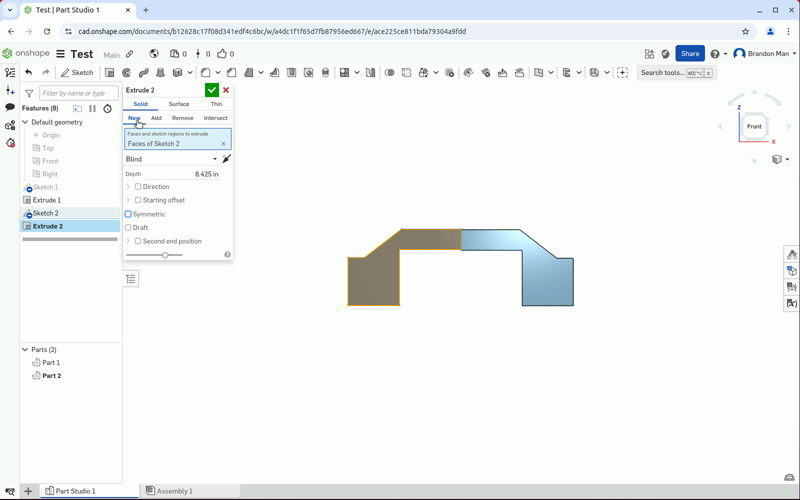
key(tab, 3)
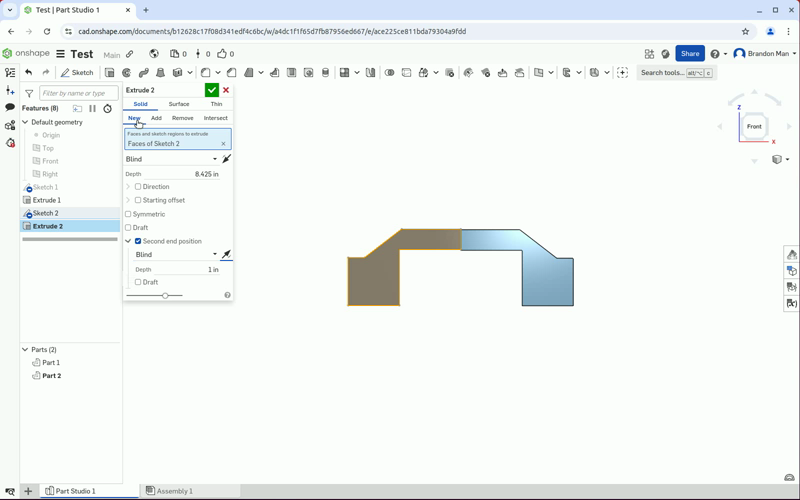
text(8.425)
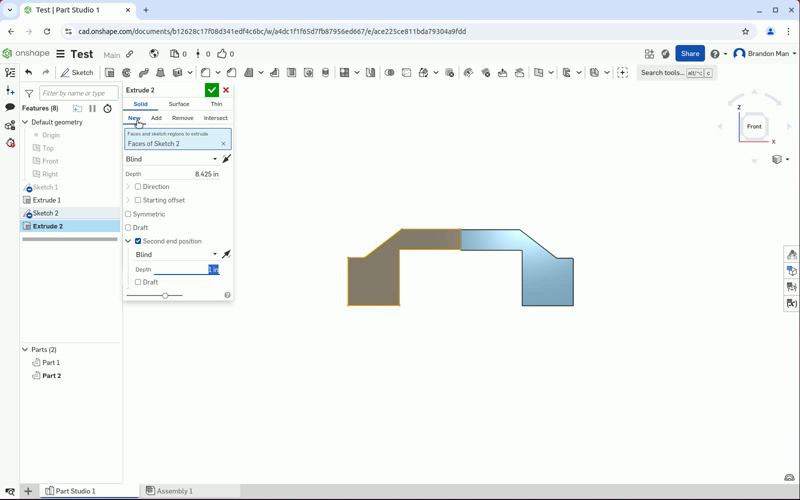
key(enter)
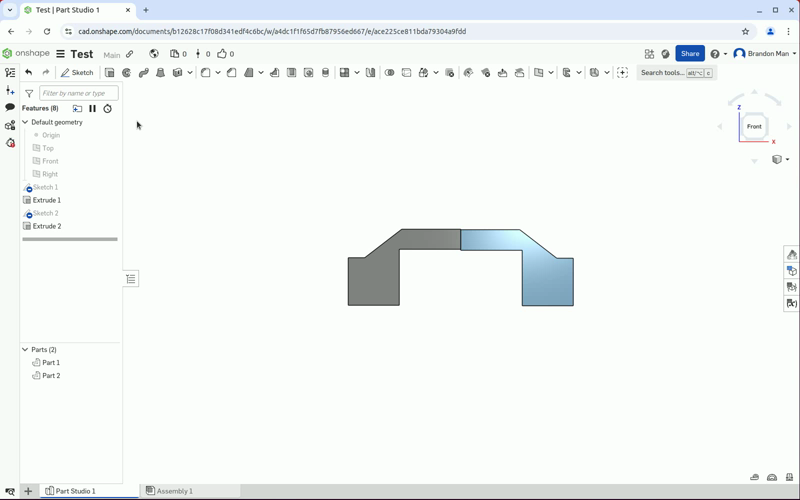
key(shift+h)
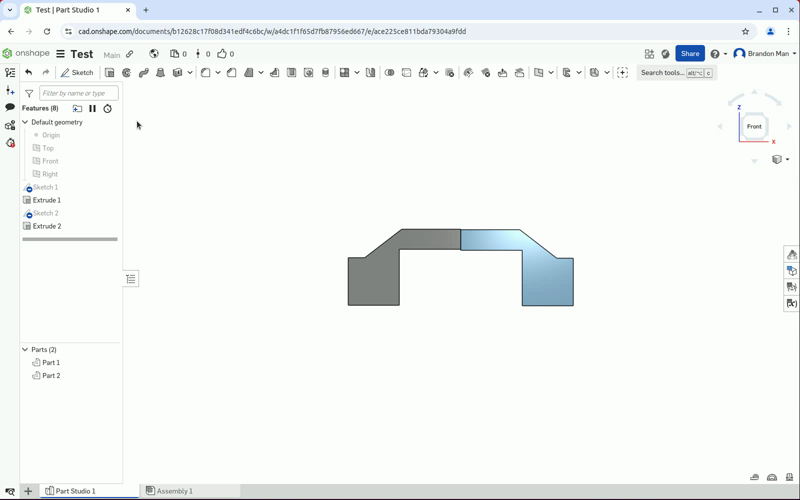
key(shift+h)
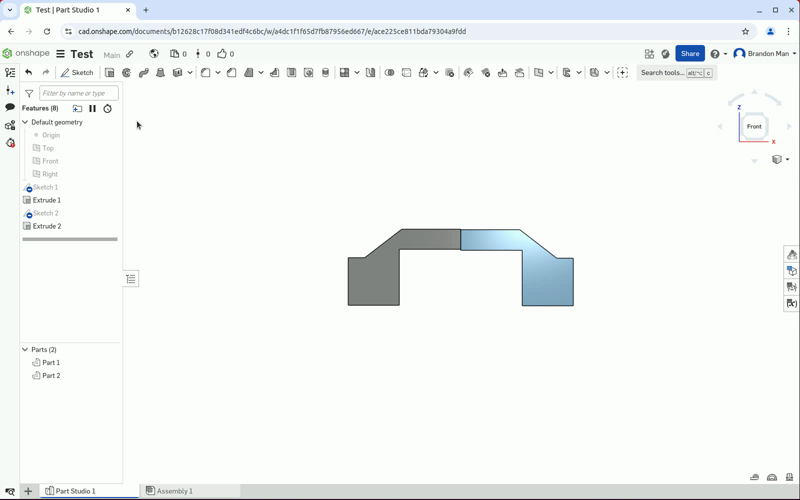
key(shift+7)
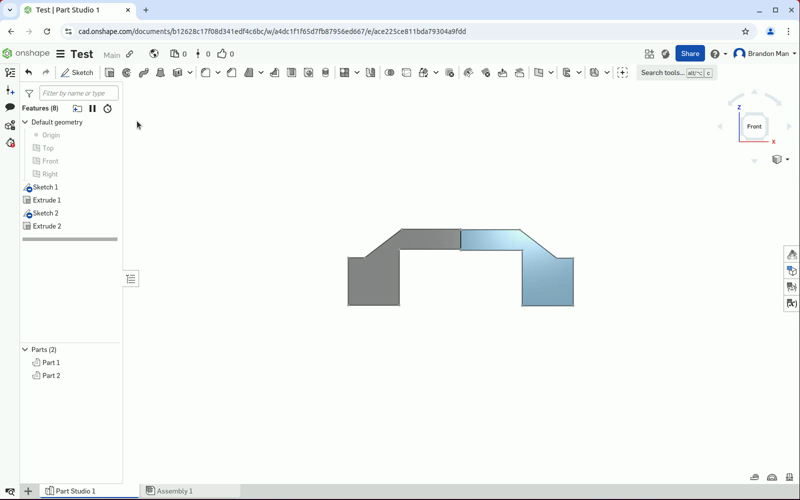
key(left, 2)
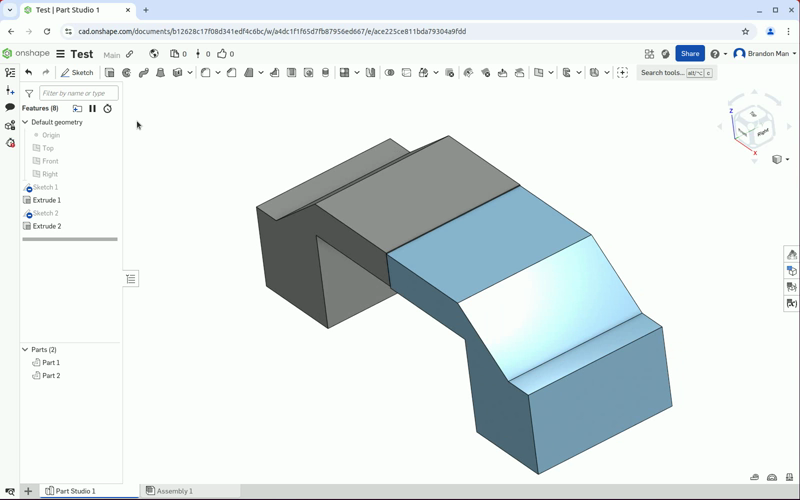
key(down, 2)
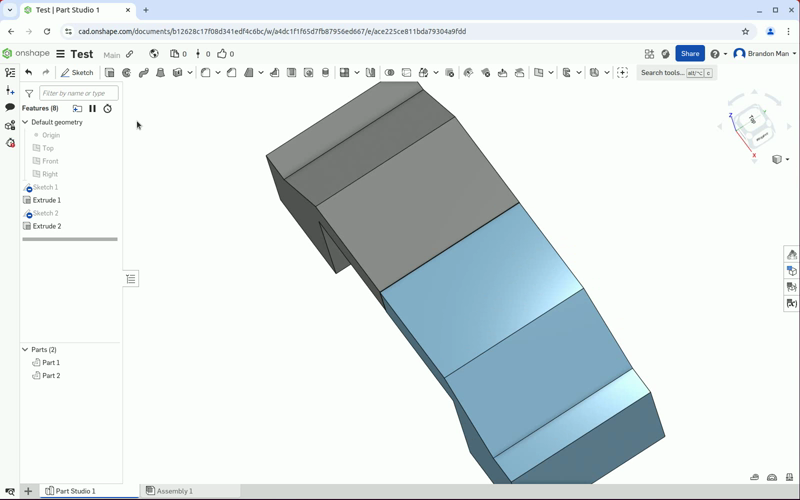
key(up, 2)
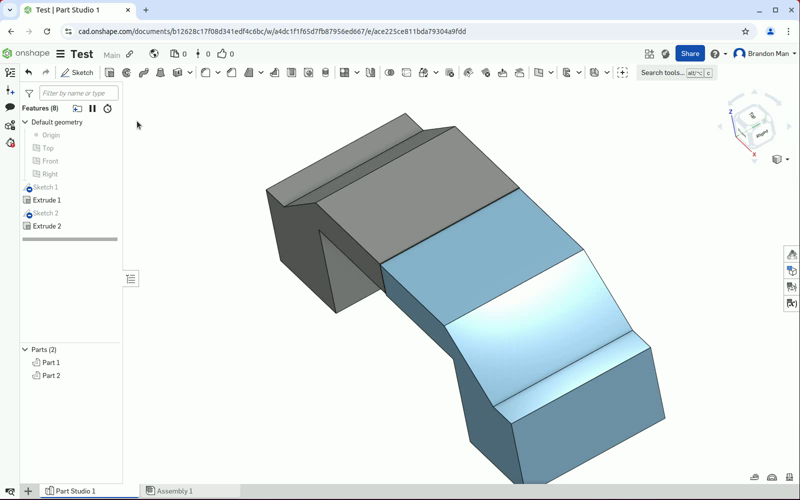
key(right, 2)
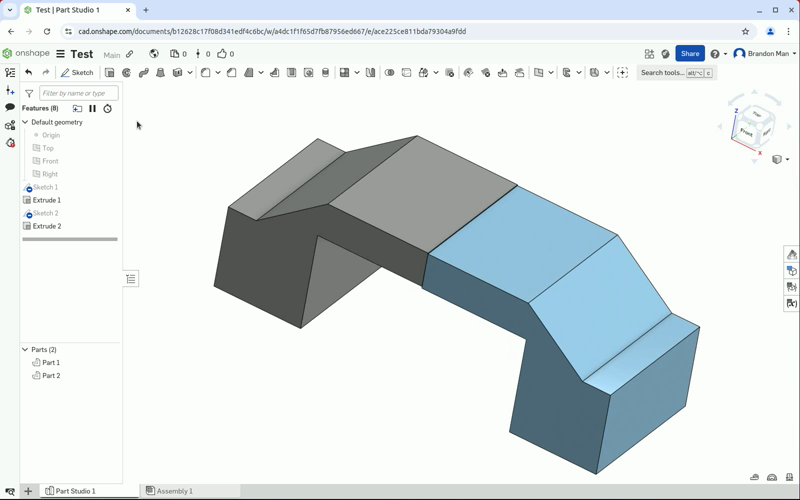
mouse_move(73, 189)
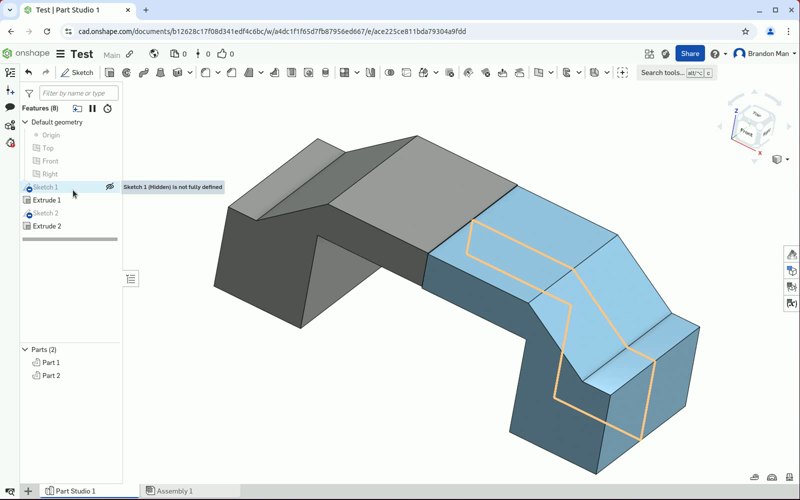
click(73, 189)